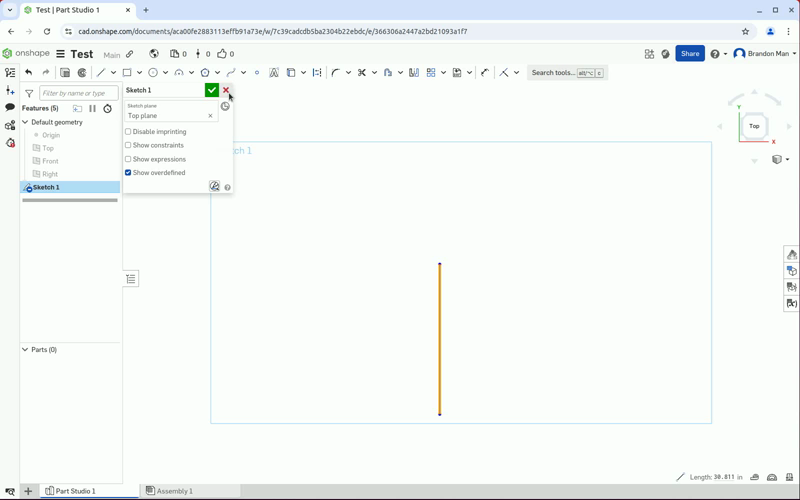
key(shift+h)
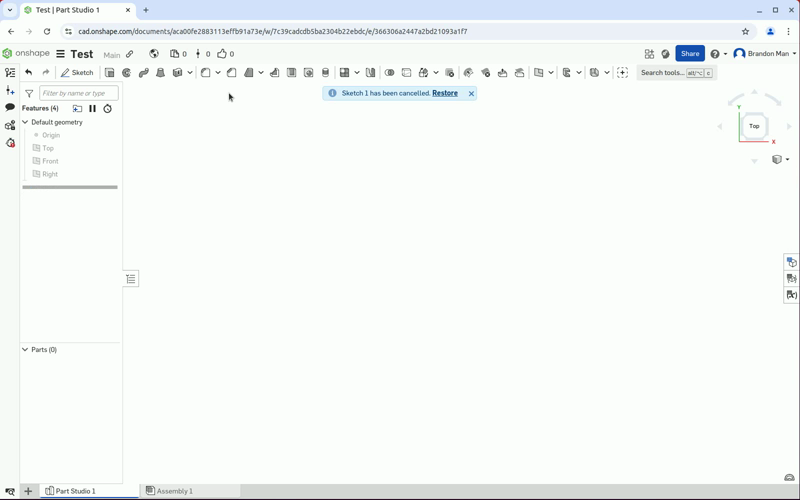
mouse_move(73, 352)
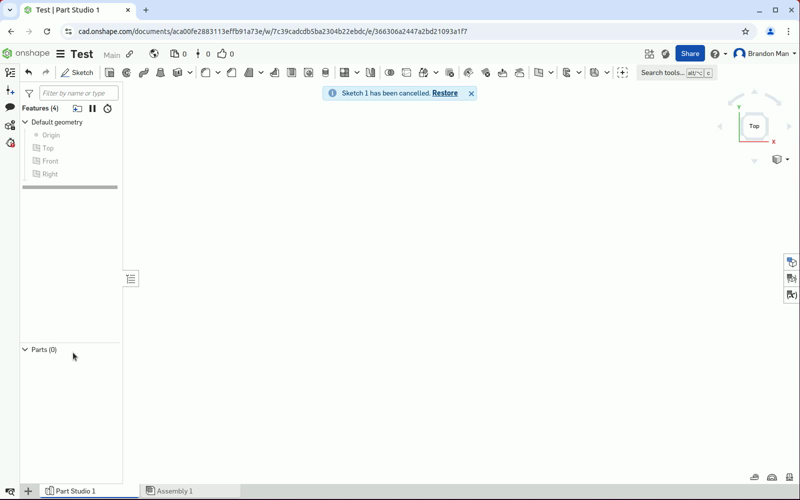
key(y)
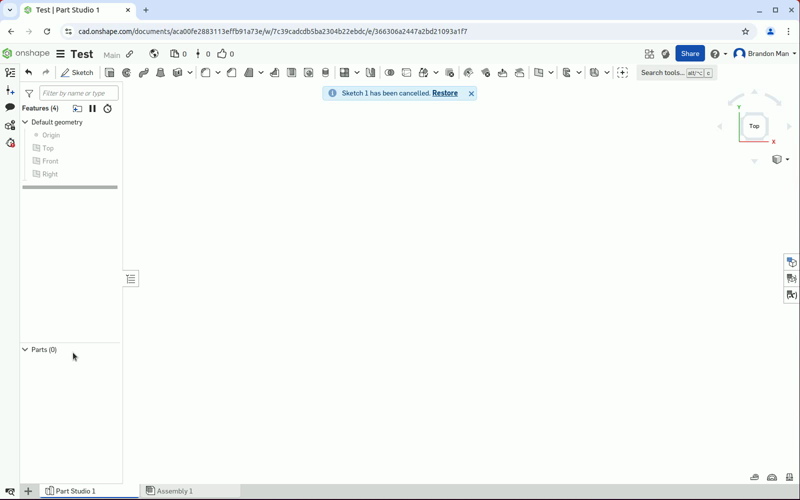
key(shift+p)
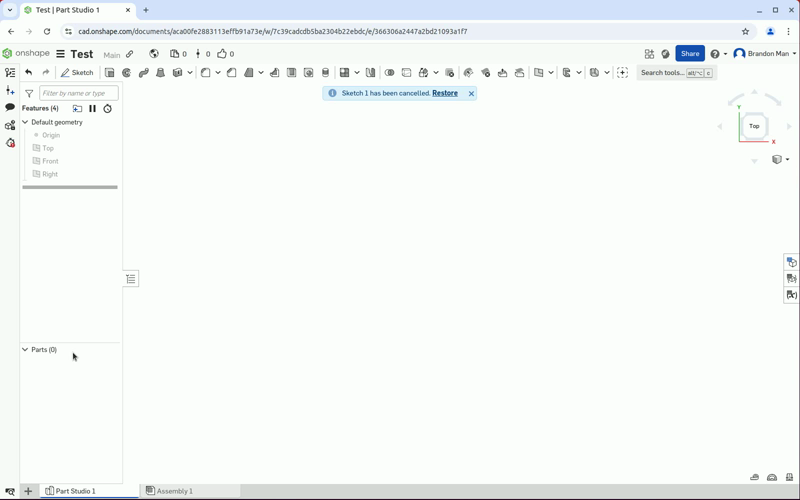
key(space)
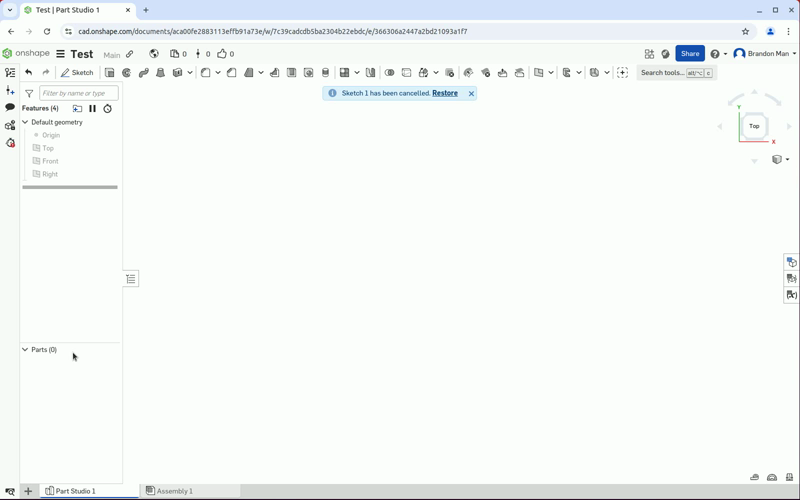
key_down(shift)
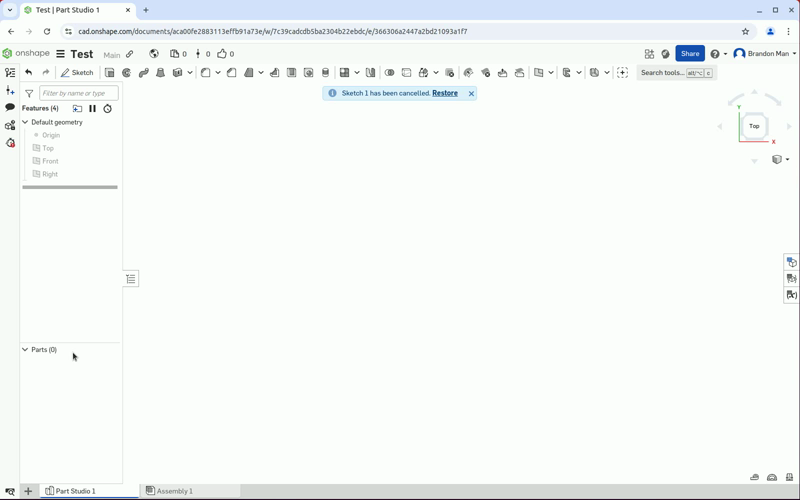
key(up)
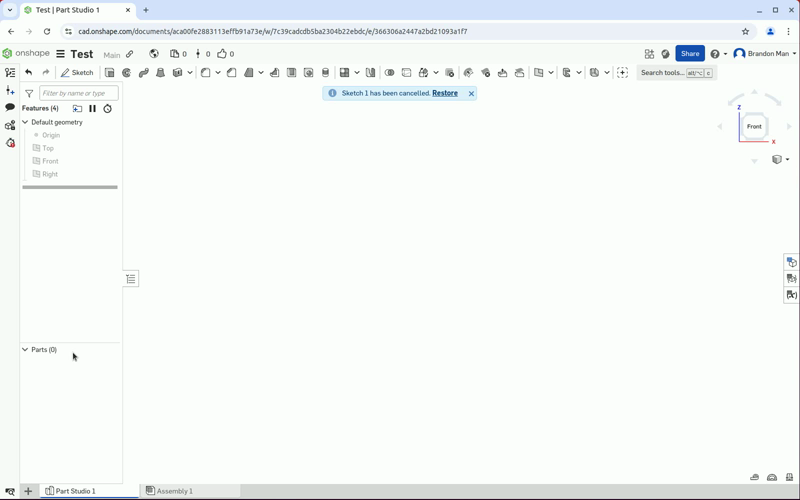
key_up(shift)
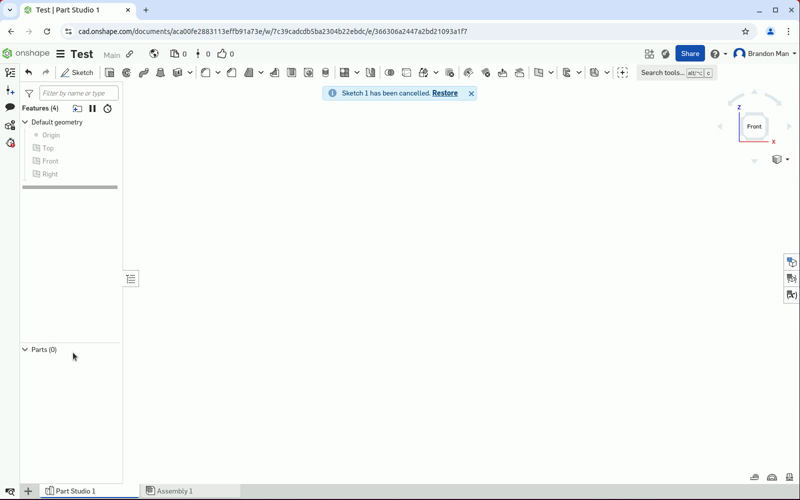
mouse_move(73, 352)
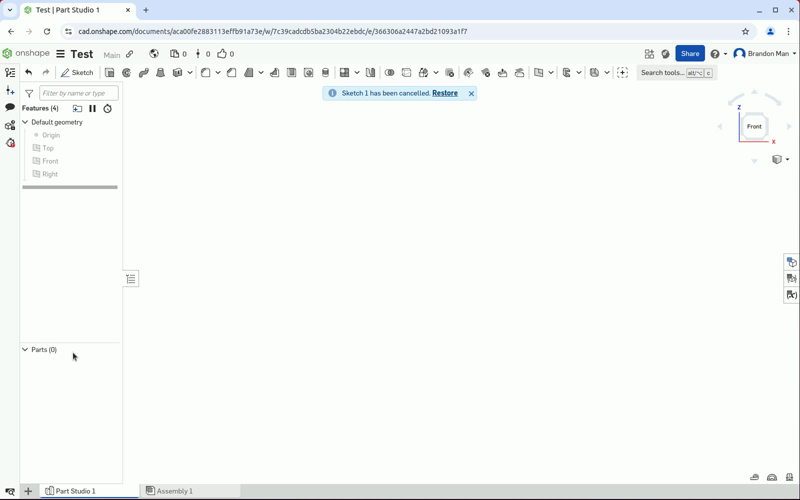
key(shift+y)
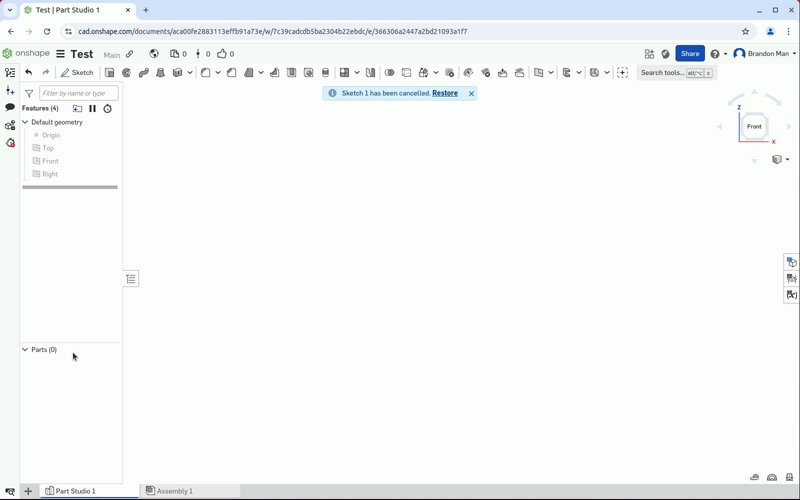
key(shift+s)
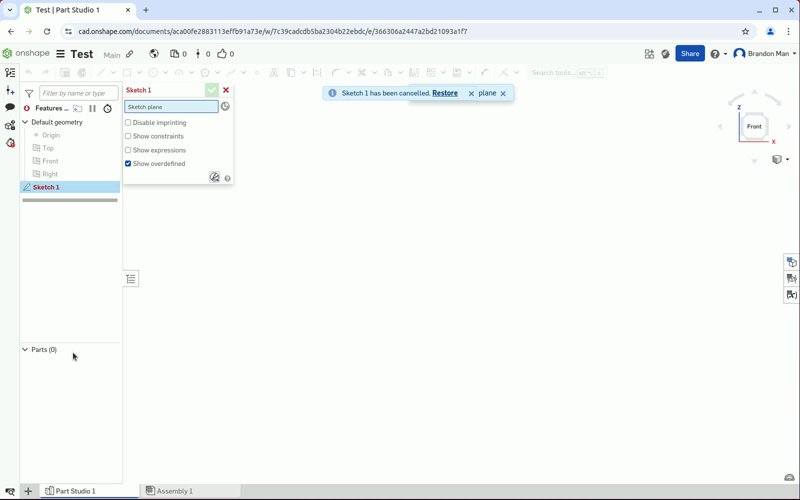
mouse_move(73, 163)
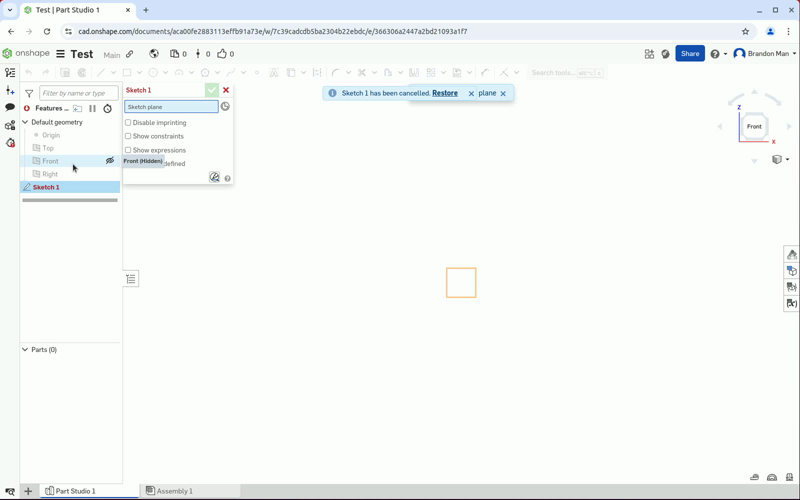
click(73, 163)
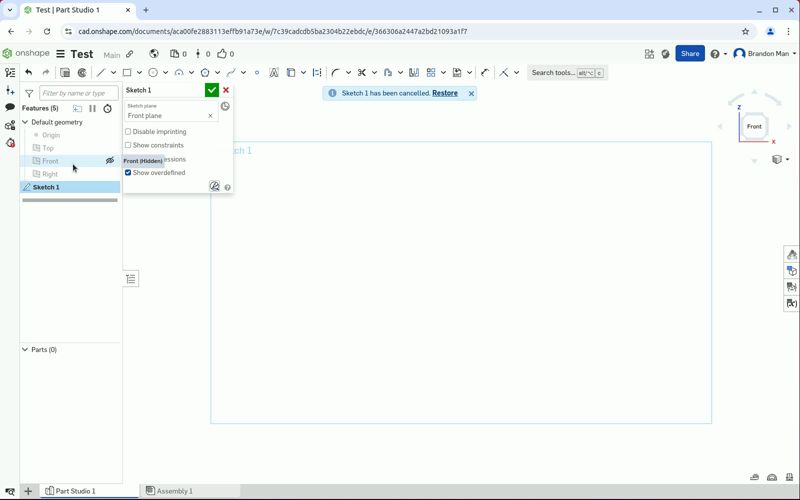
mouse_move(73, 352)
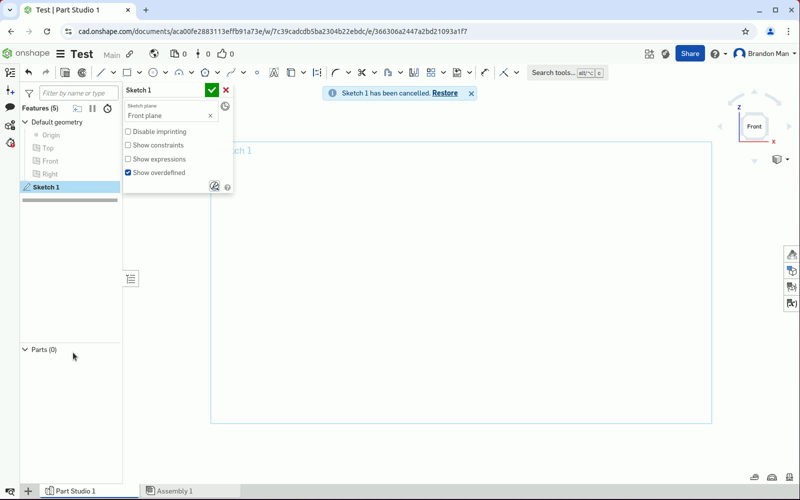
key(y)
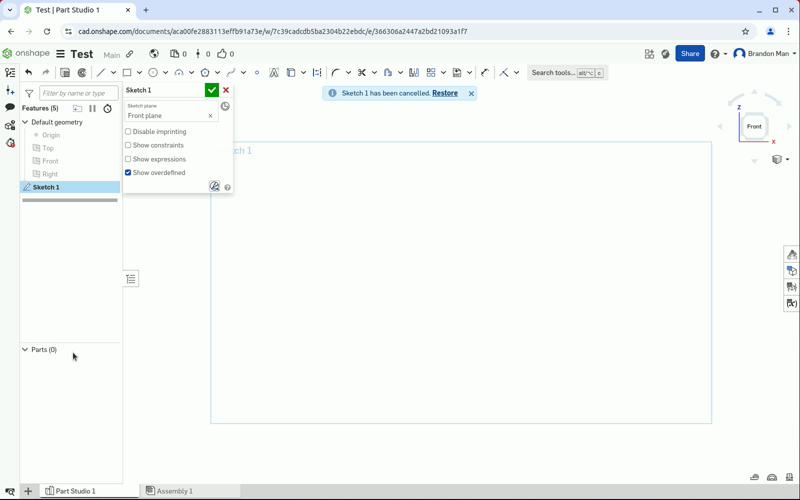
key(l)
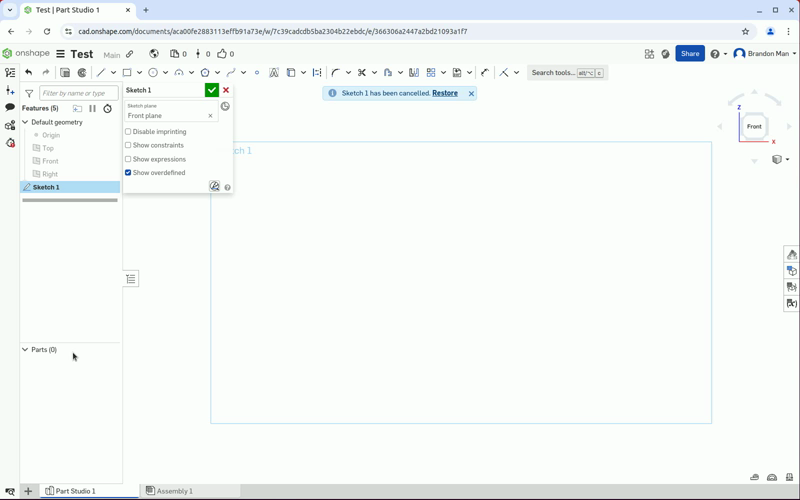
key_down(shift)
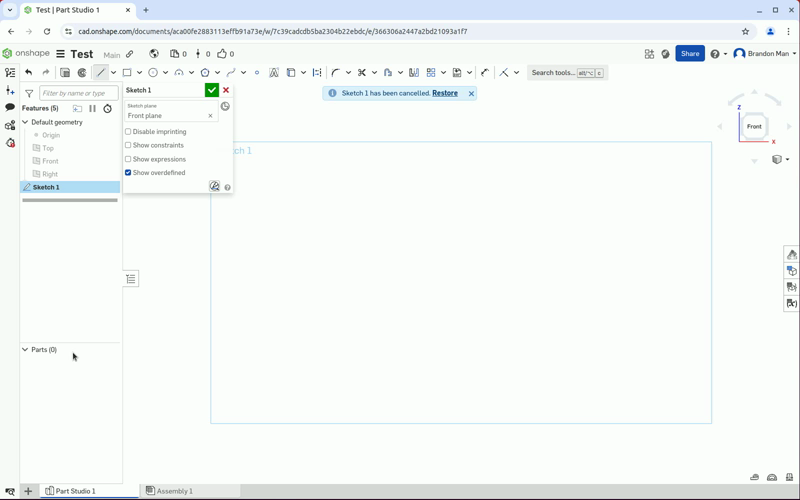
mouse_move(437, 351)
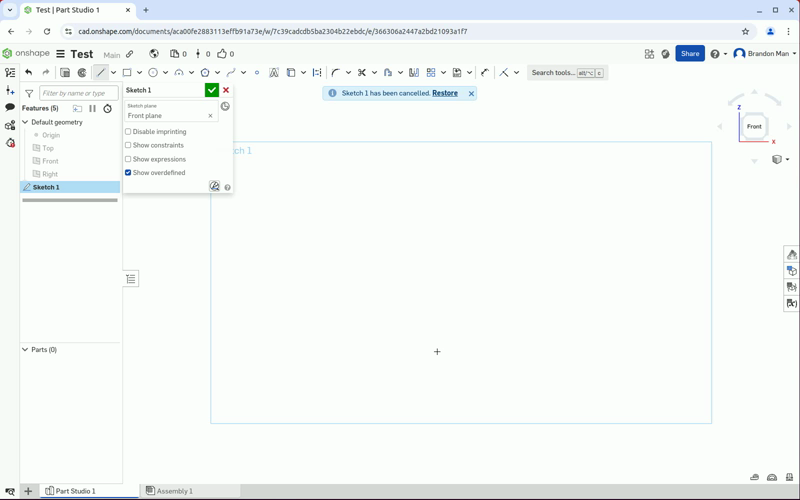
click(437, 351)
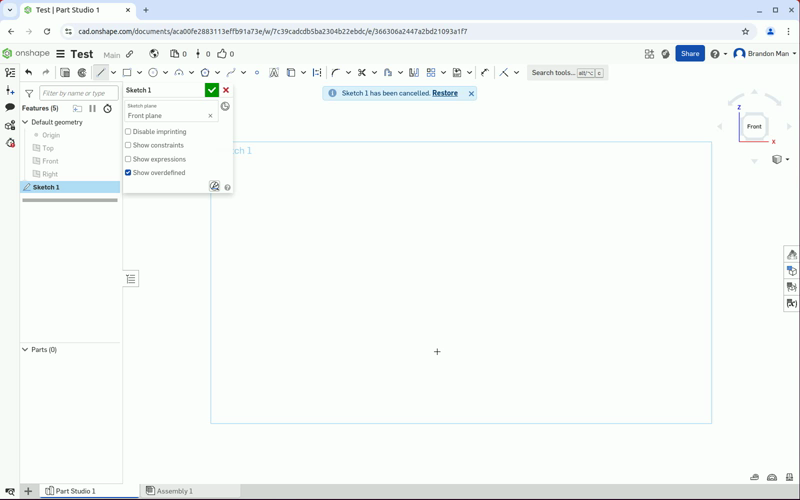
key_up(shift)
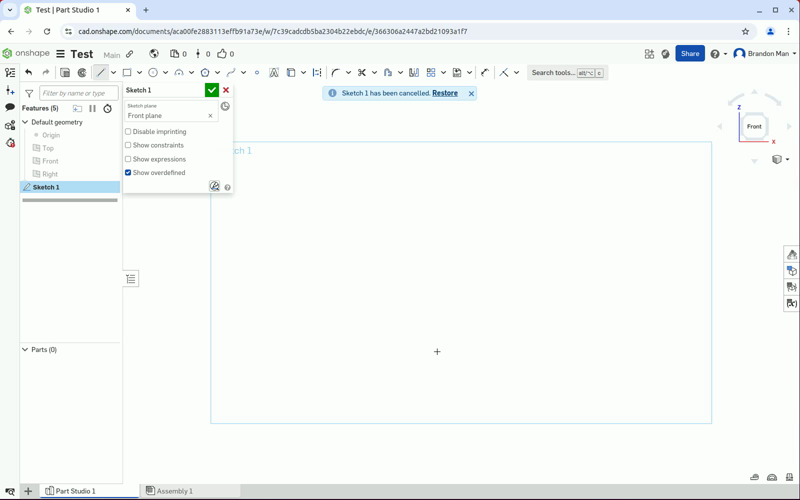
key_down(shift)
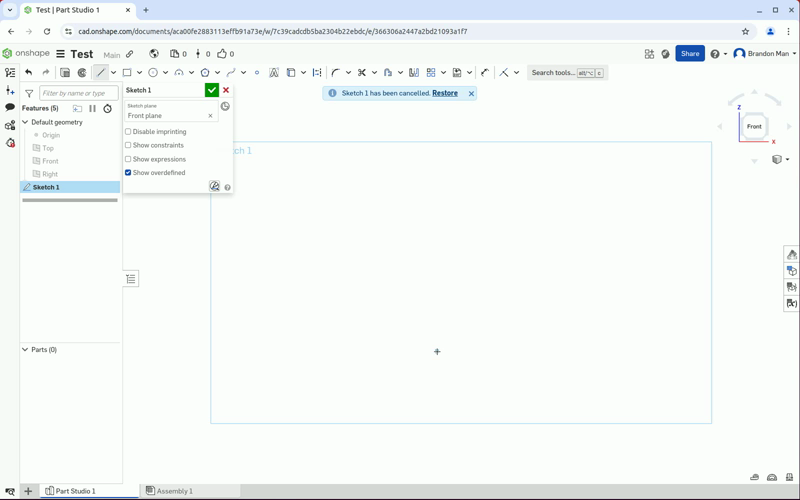
mouse_move(467, 351)
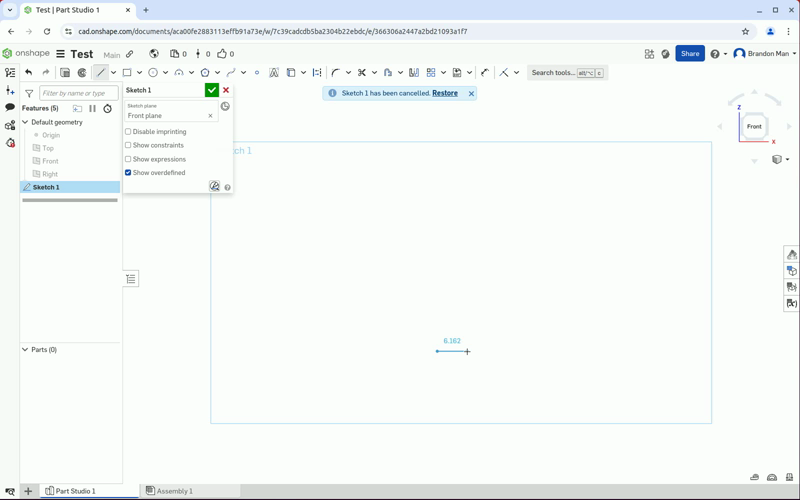
mouse_move(460, 351)
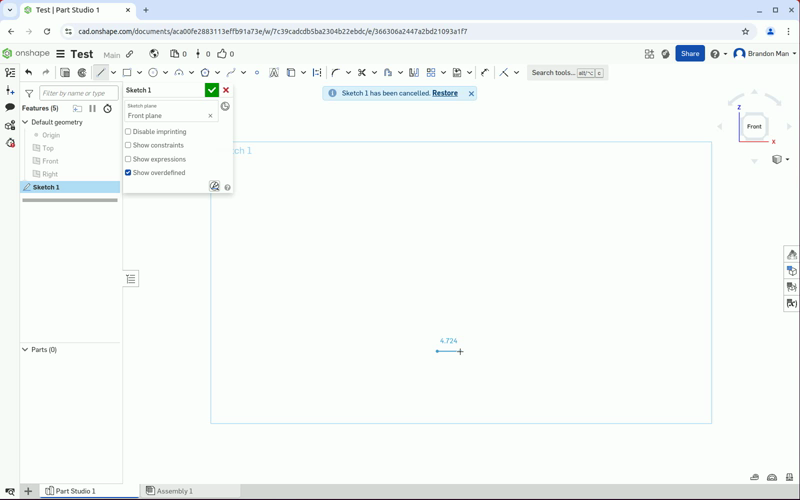
click(460, 351)
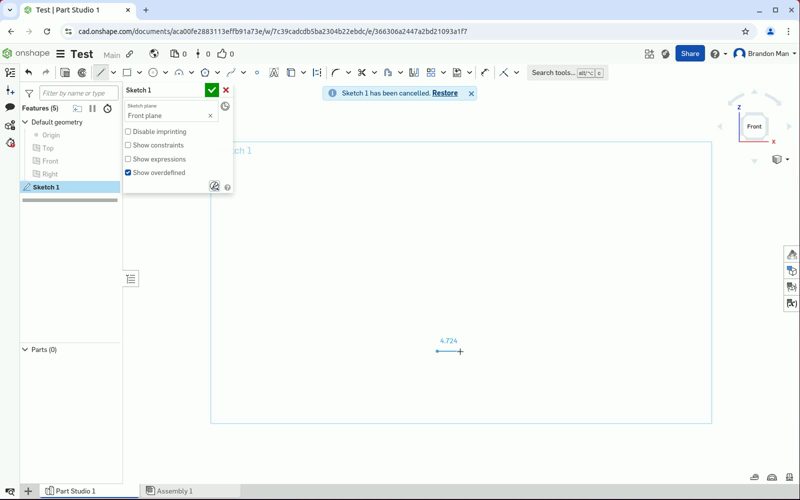
key_up(shift)
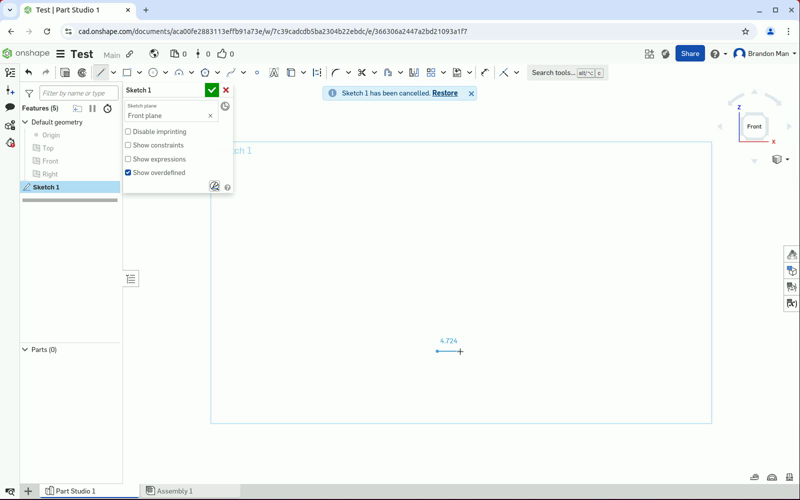
key_down(shift)
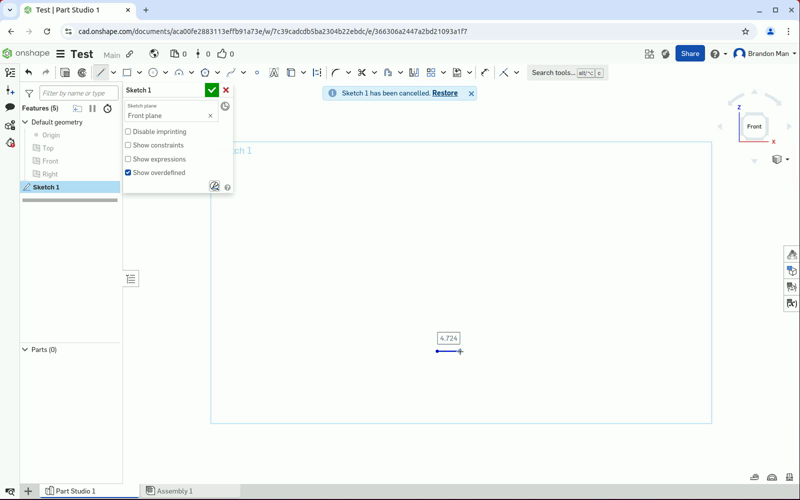
mouse_move(490, 351)
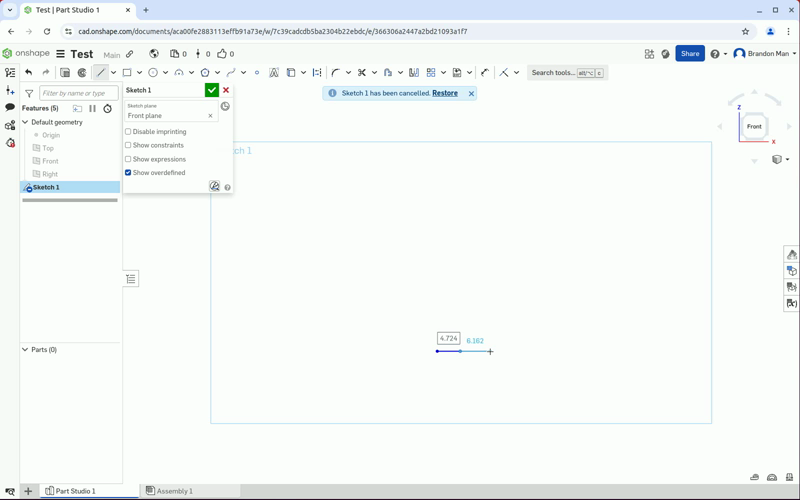
mouse_move(460, 396)
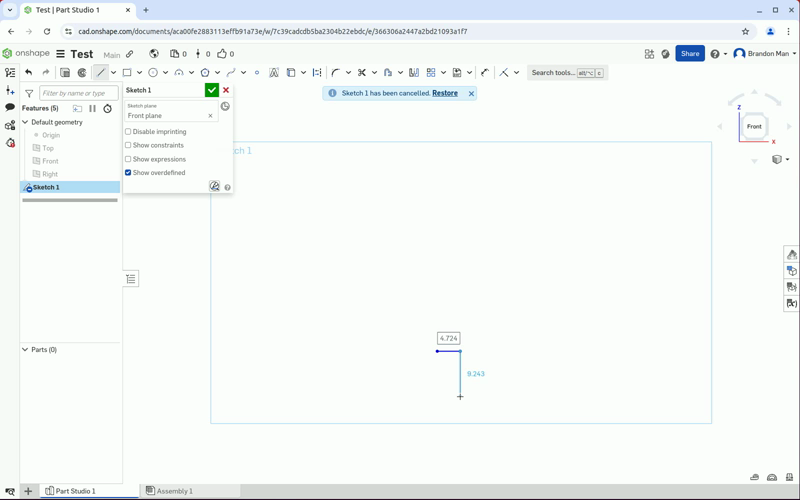
click(460, 396)
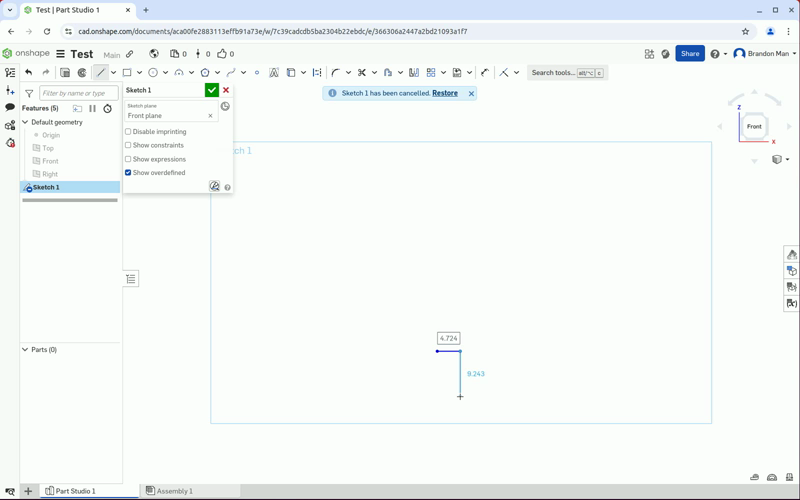
key_up(shift)
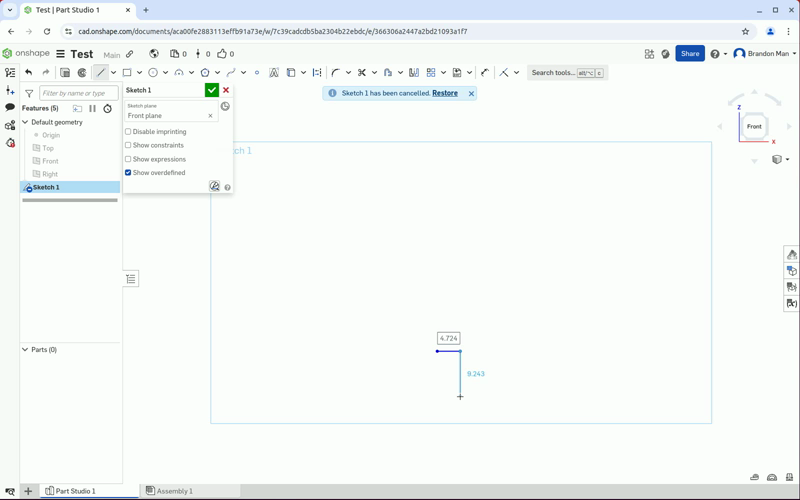
key_down(shift)
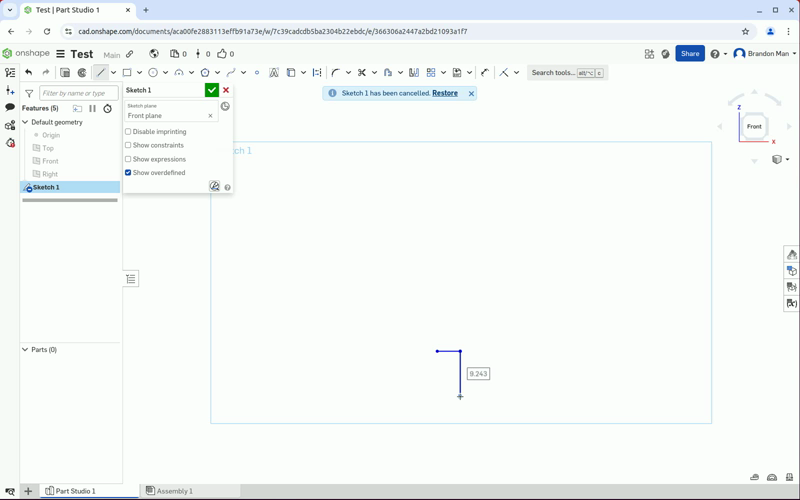
mouse_move(573, 396)
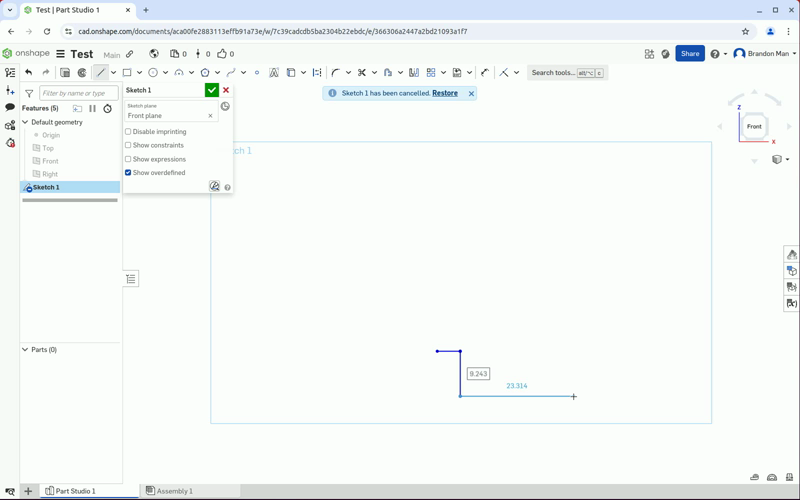
click(573, 396)
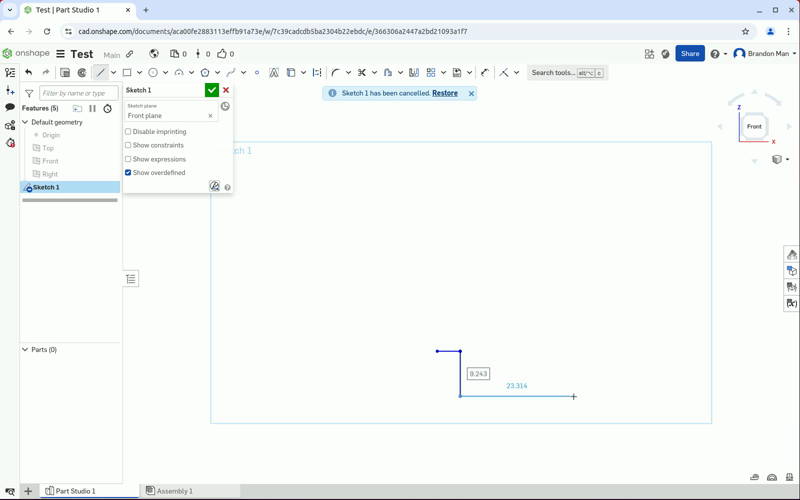
key_up(shift)
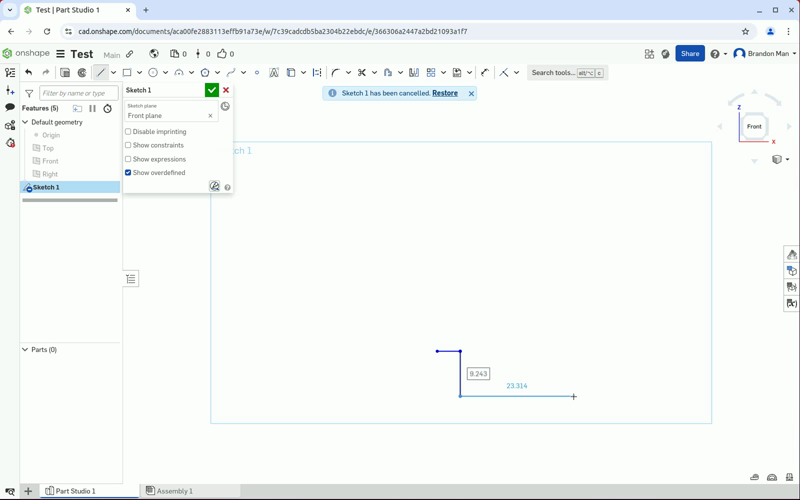
key_down(shift)
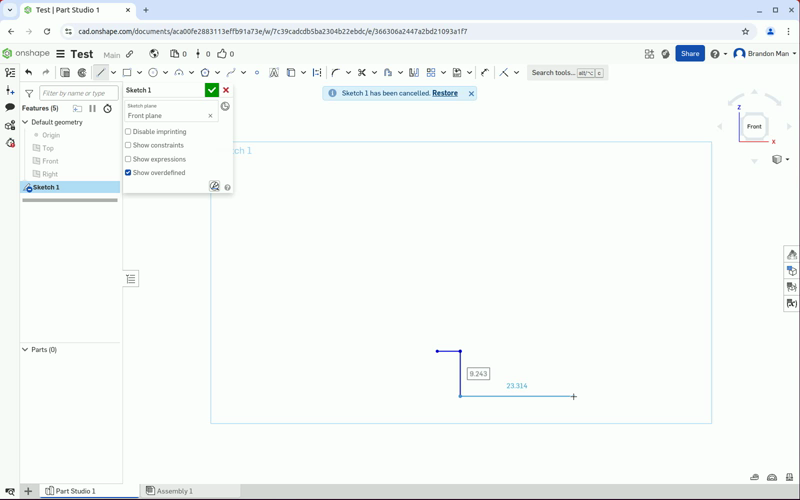
mouse_move(573, 170)
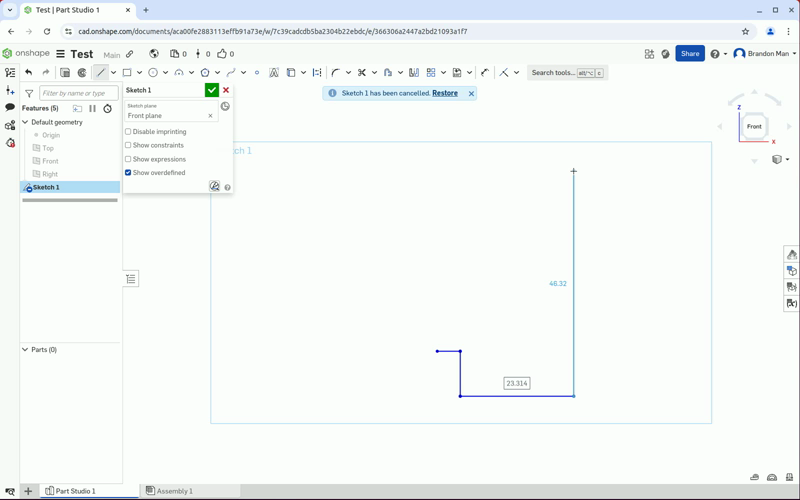
click(573, 170)
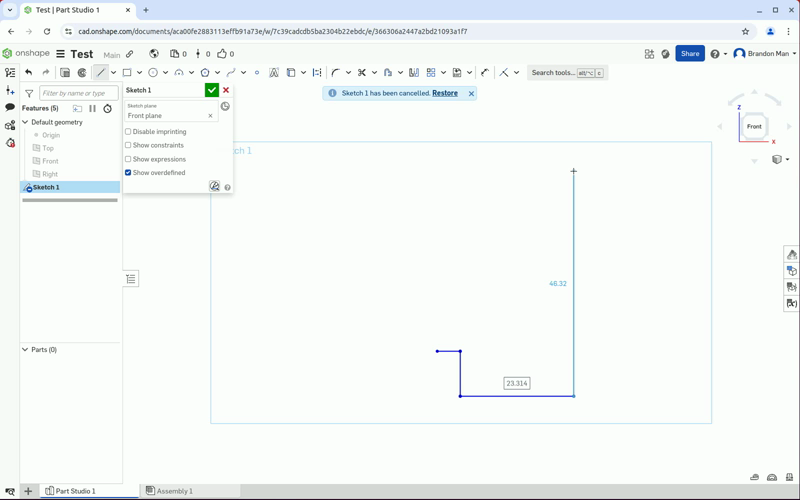
key_up(shift)
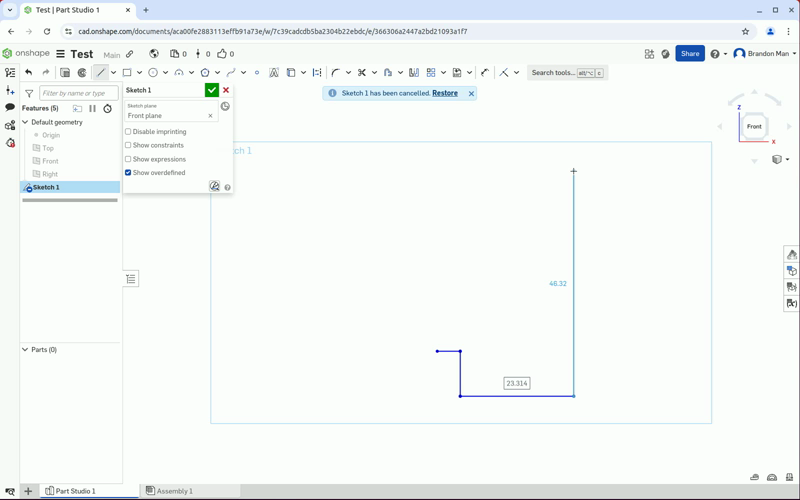
key_down(shift)
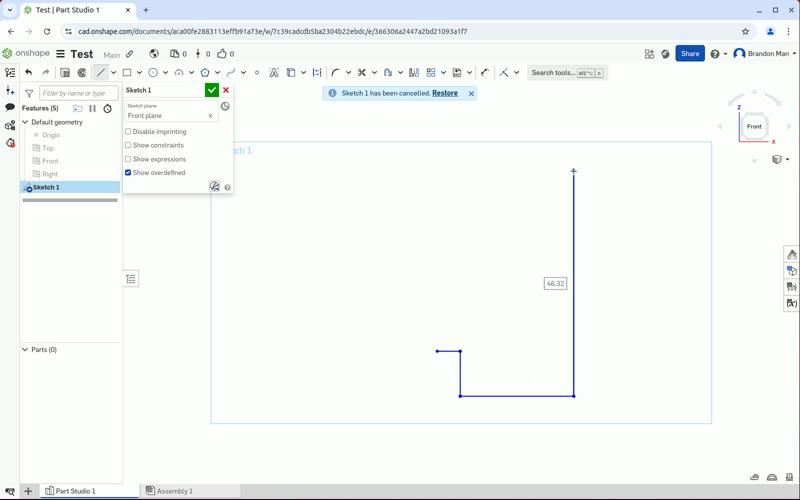
mouse_move(460, 170)
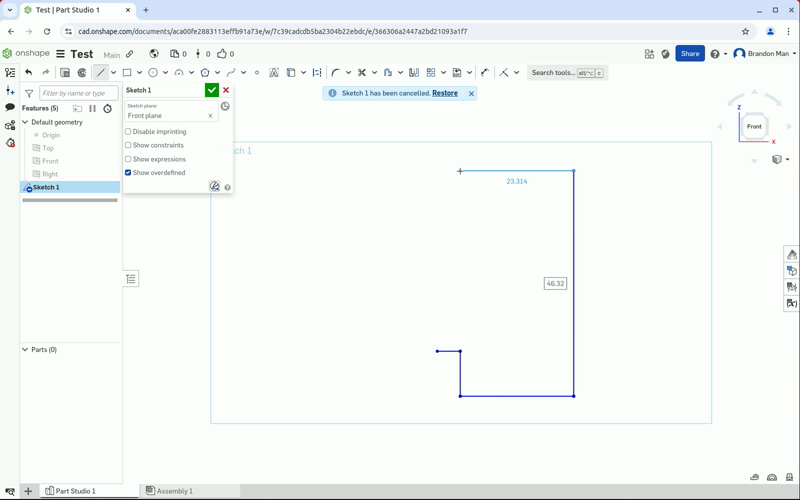
click(460, 170)
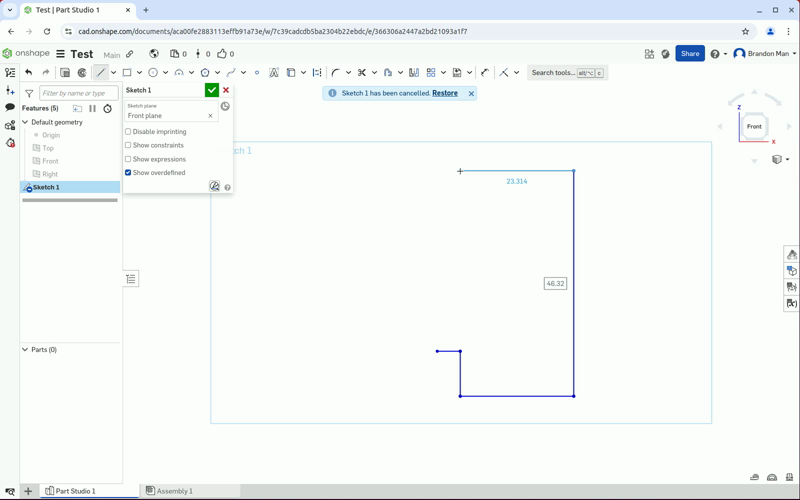
key_up(shift)
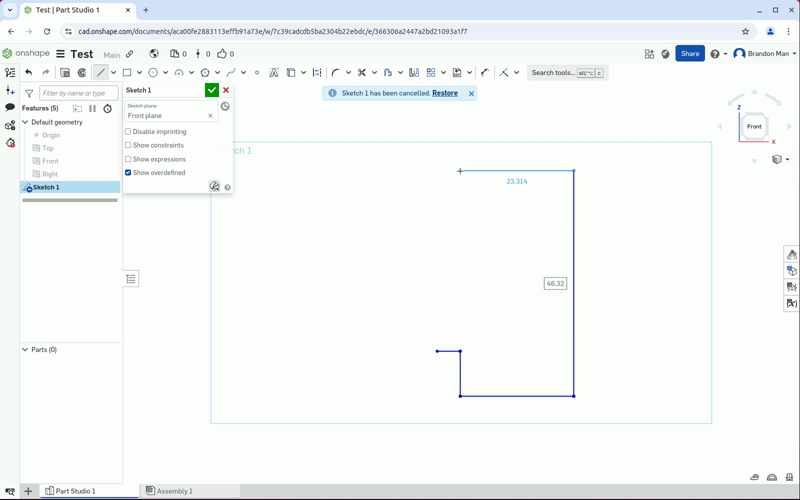
key_down(shift)
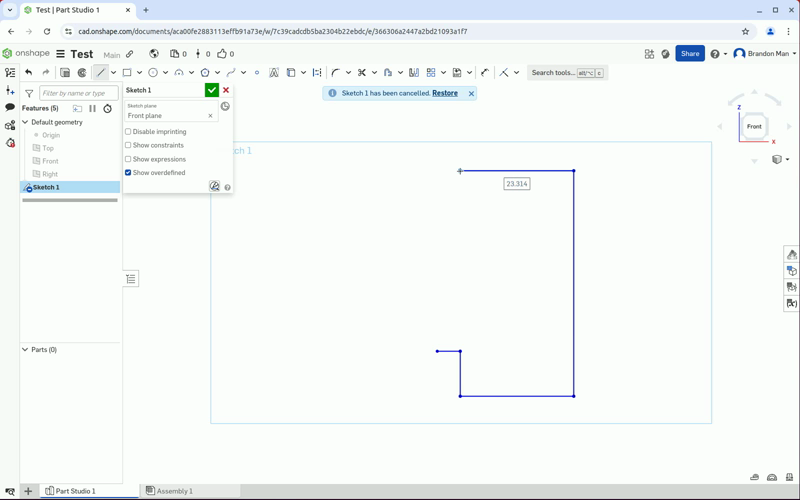
mouse_move(460, 316)
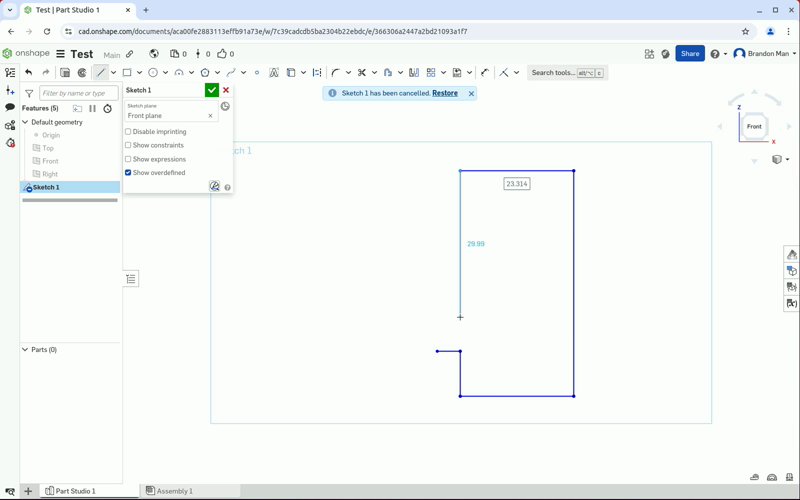
click(460, 316)
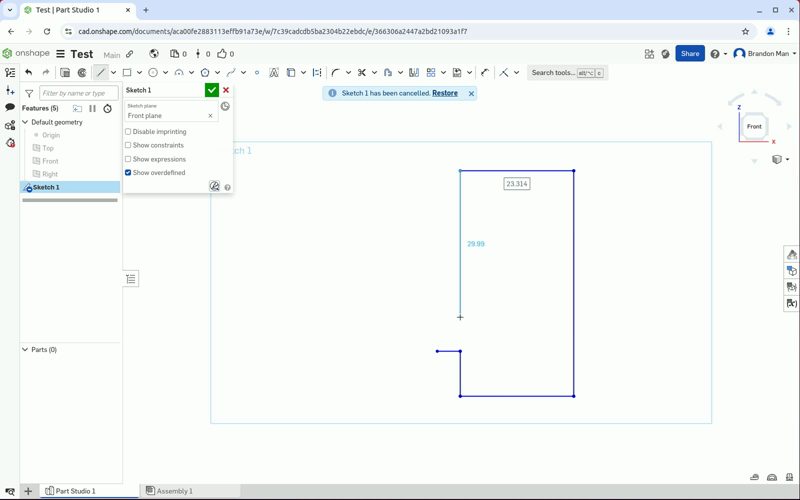
key_up(shift)
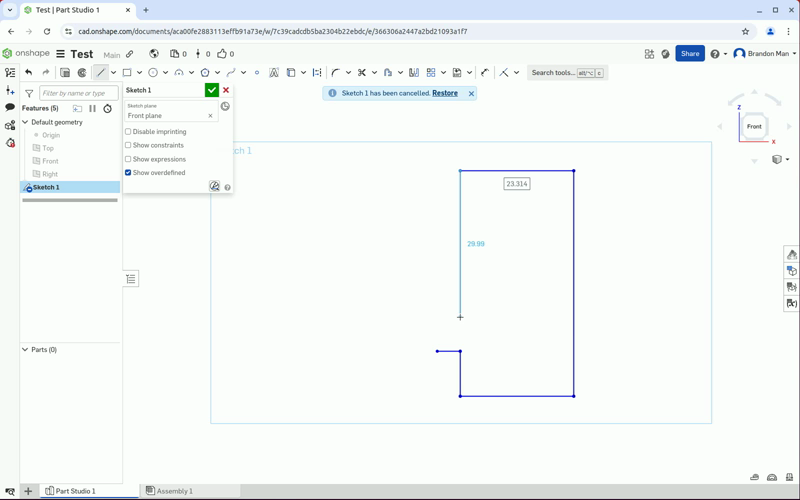
key_down(shift)
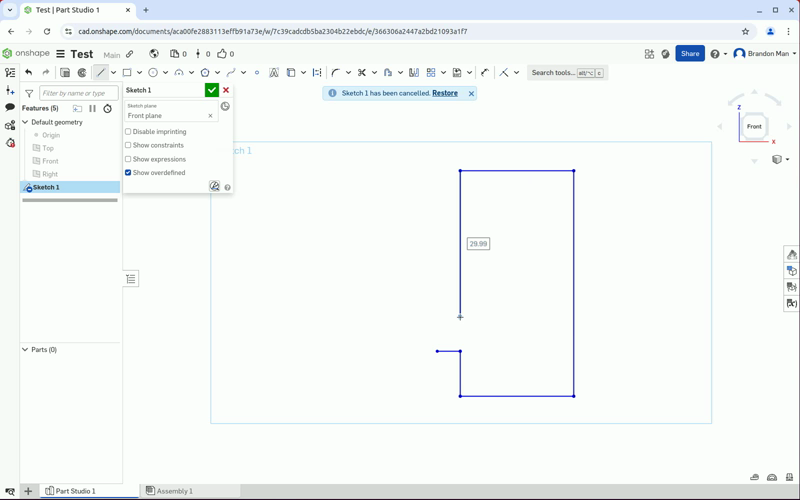
mouse_move(490, 316)
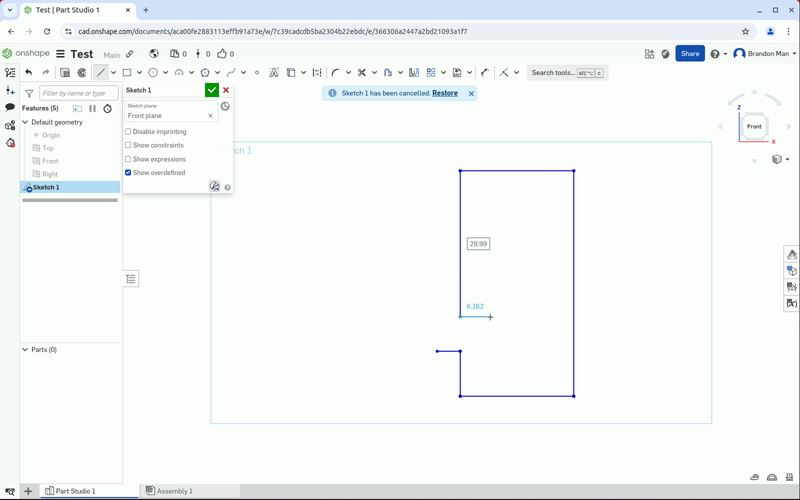
mouse_move(437, 316)
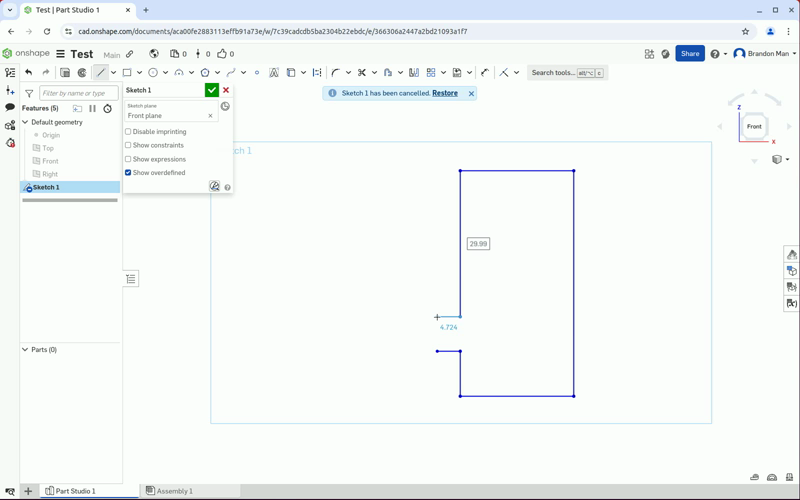
click(437, 316)
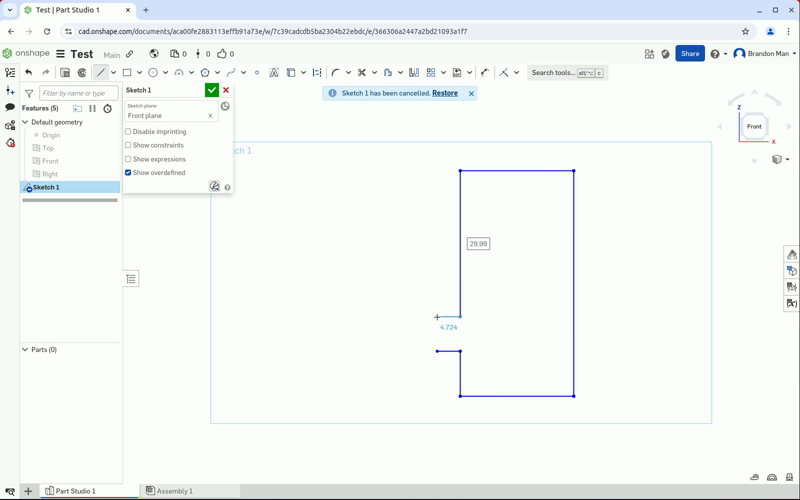
key_up(shift)
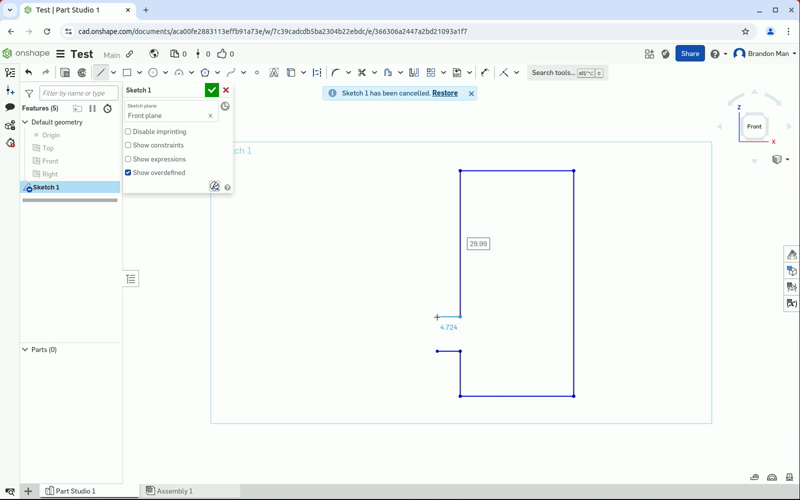
key(esc)
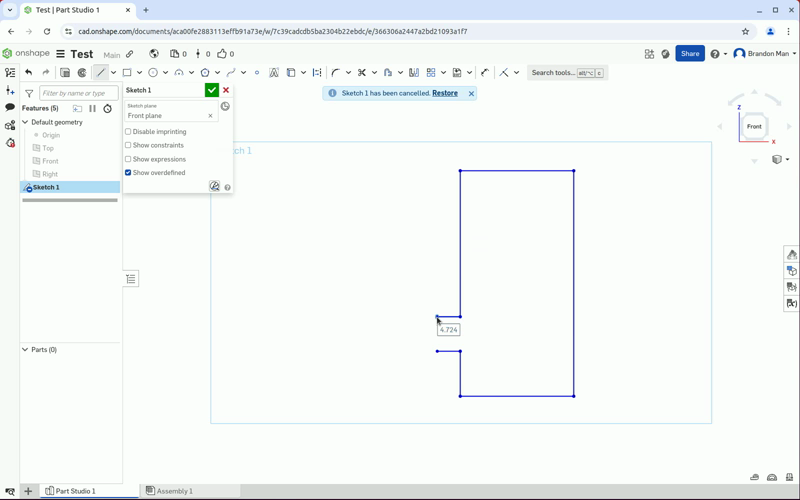
key(a)
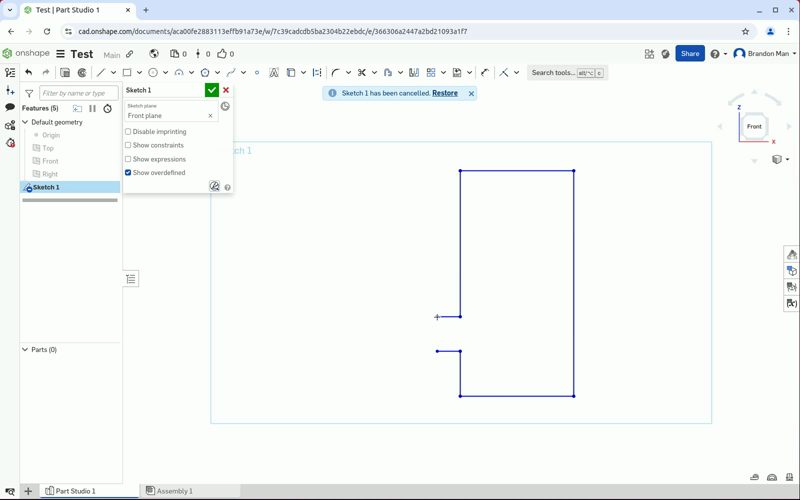
mouse_move(437, 316)
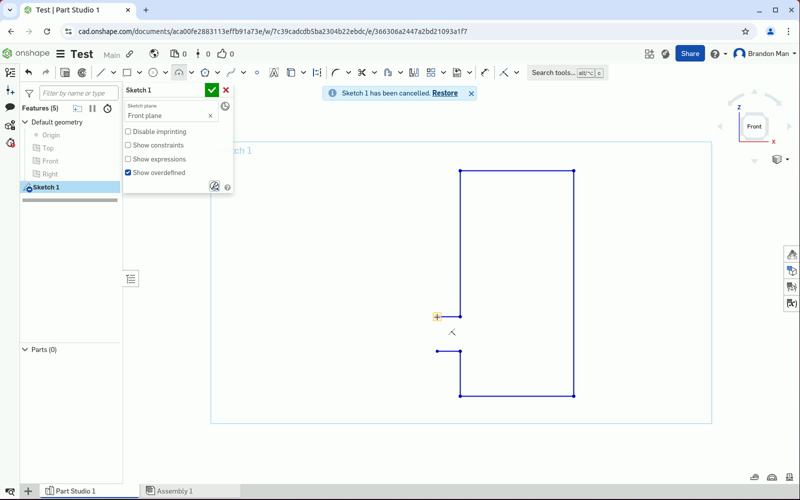
click(437, 316)
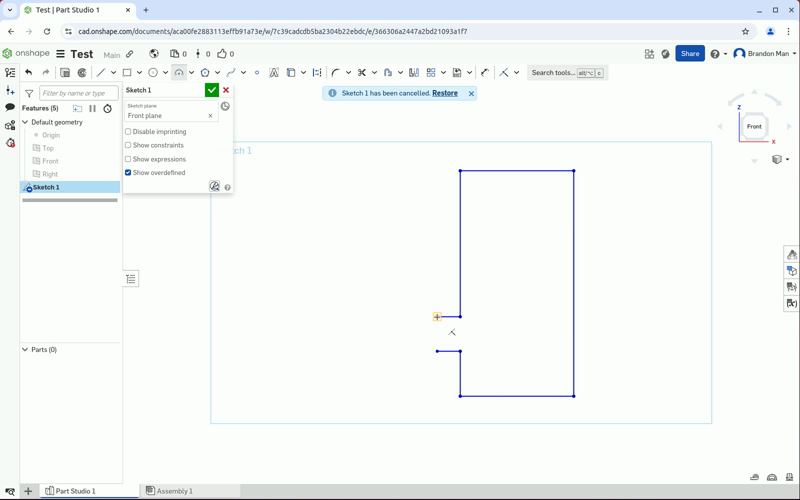
mouse_move(437, 351)
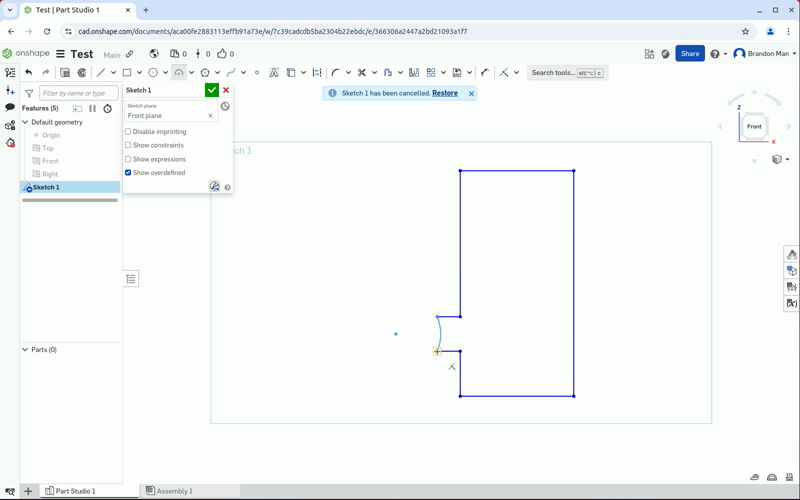
click(437, 351)
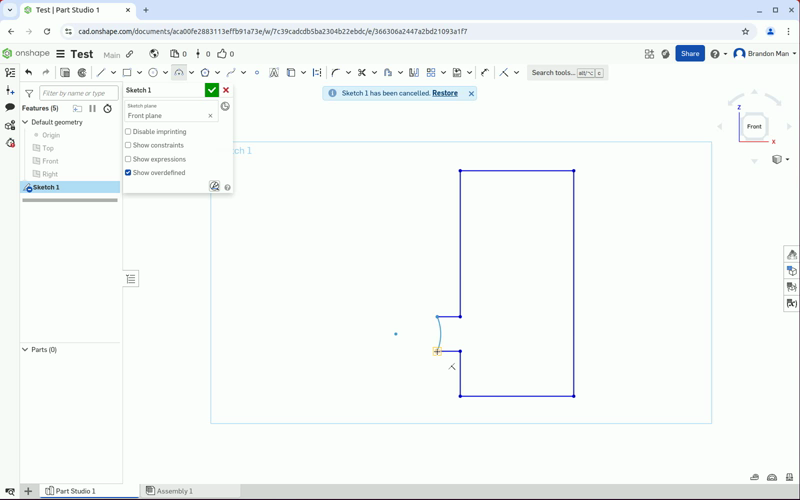
key_down(shift)
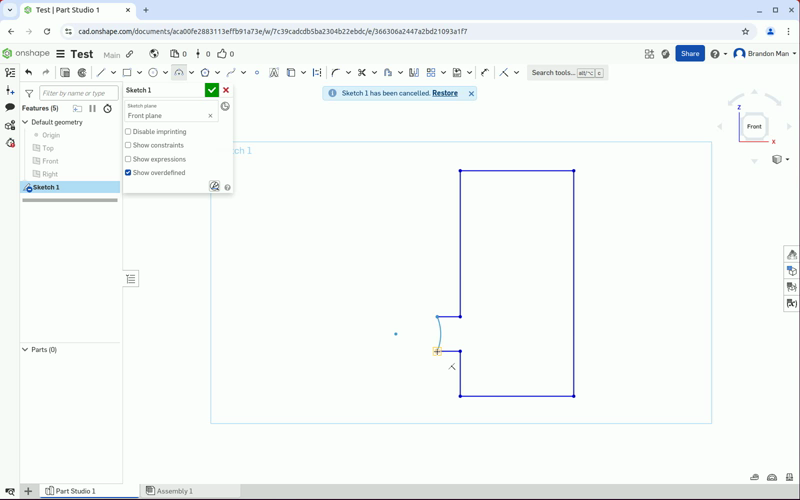
mouse_move(420, 333)
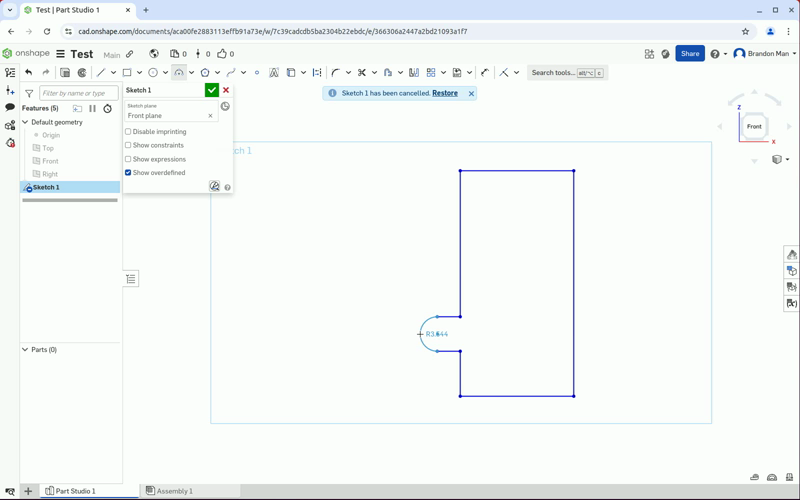
click(420, 333)
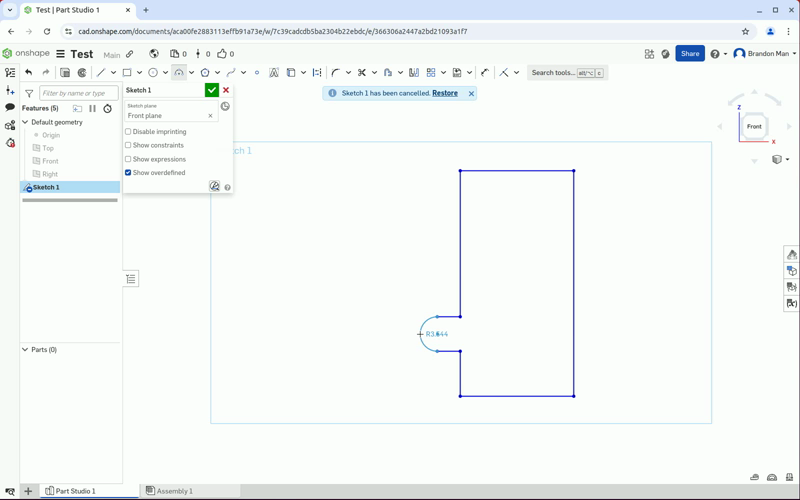
key_up(shift)
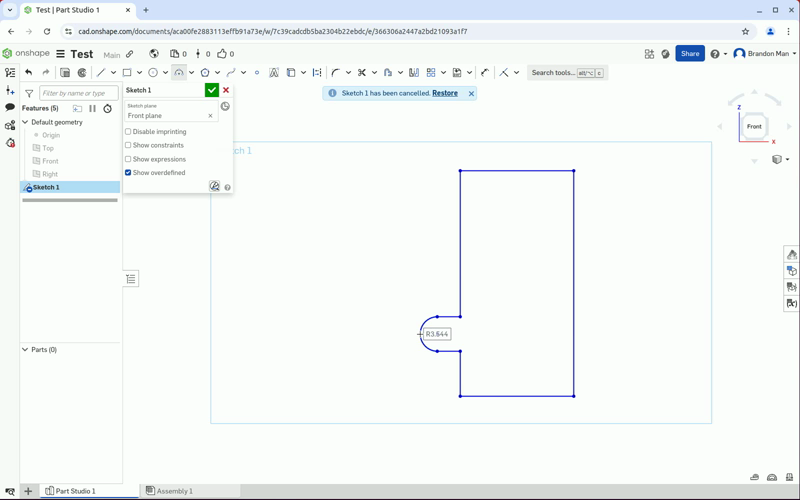
key(esc)
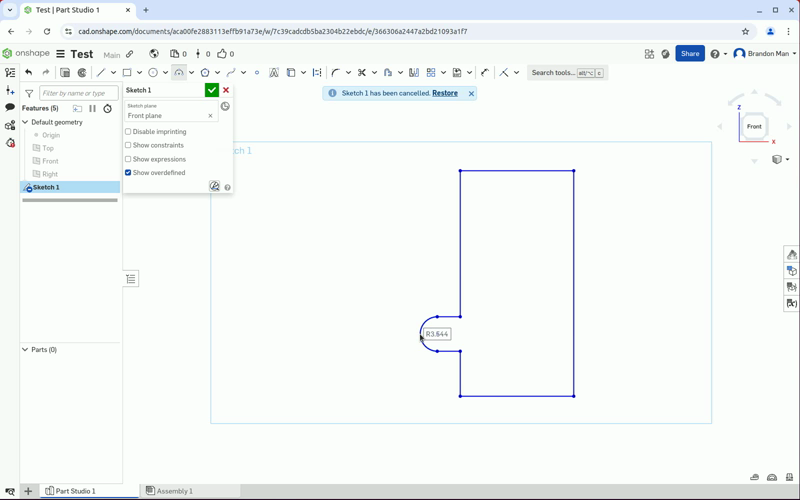
mouse_move(486, 368)
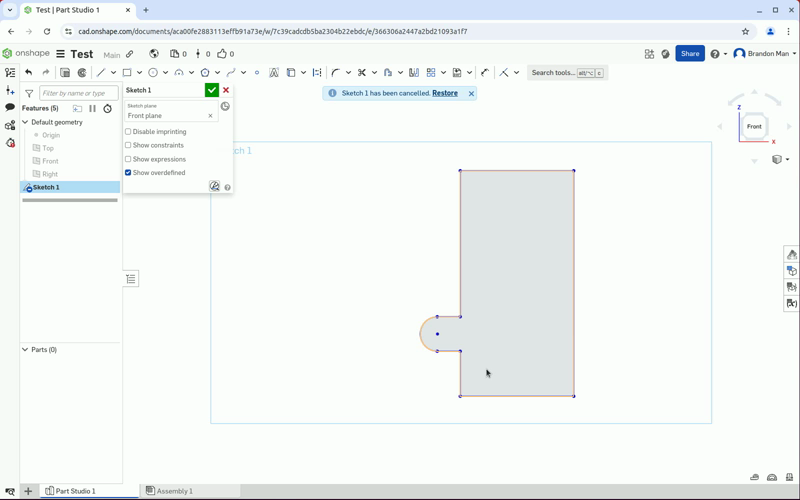
click(486, 368)
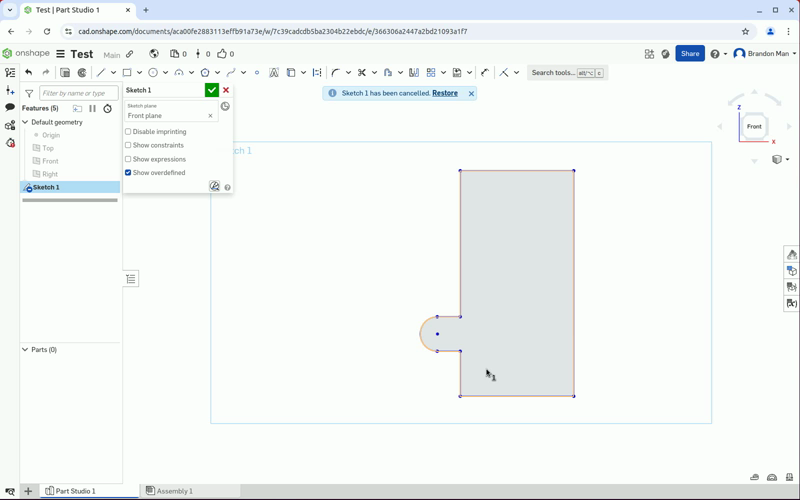
mouse_move(73, 352)
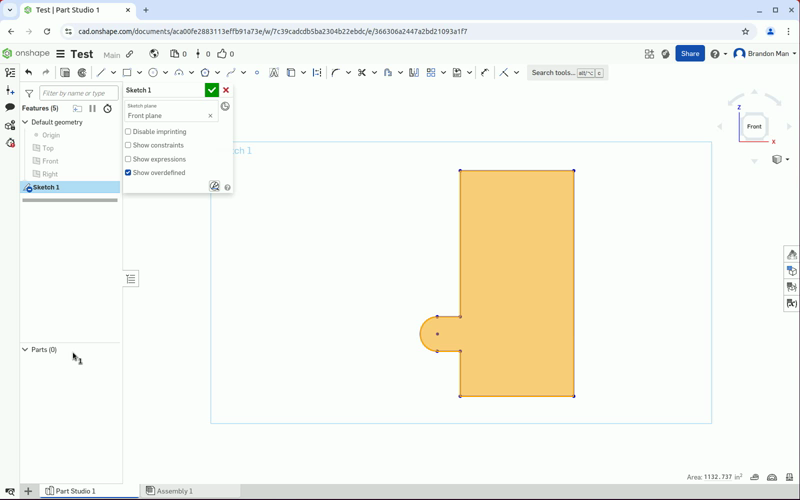
key(shift+y)
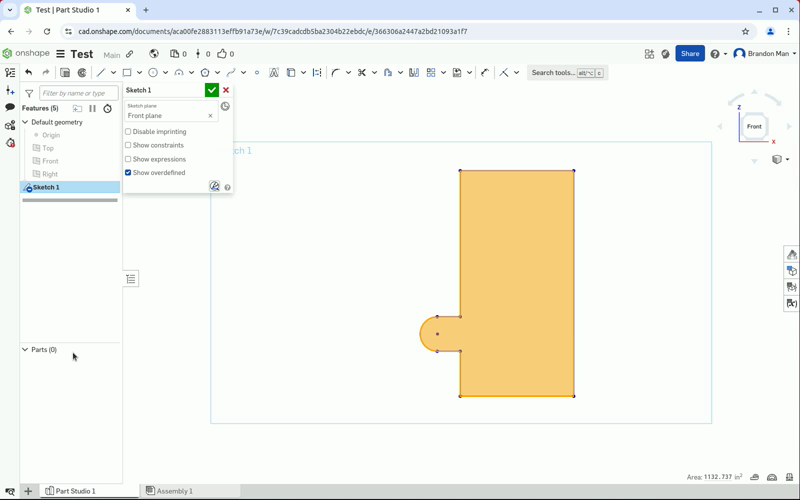
key(shift+e)
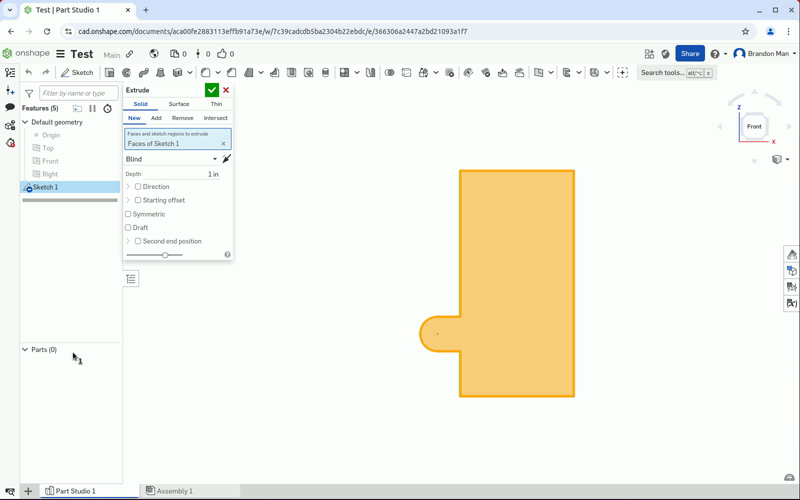
mouse_move(143, 106)
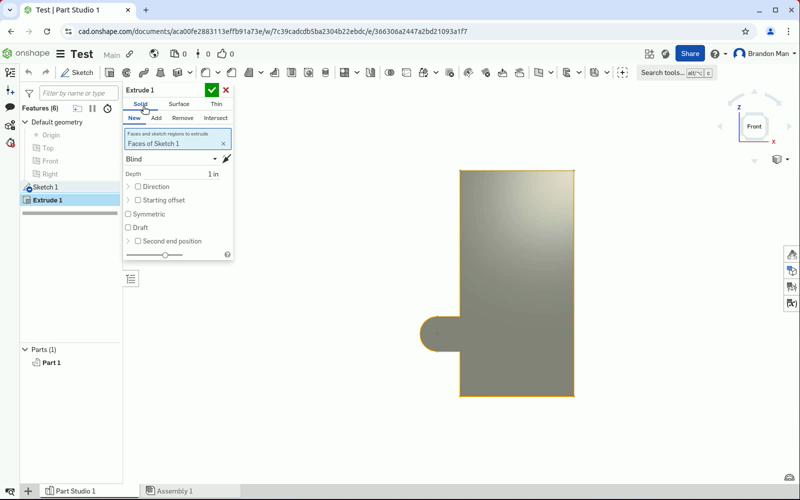
click(143, 106)
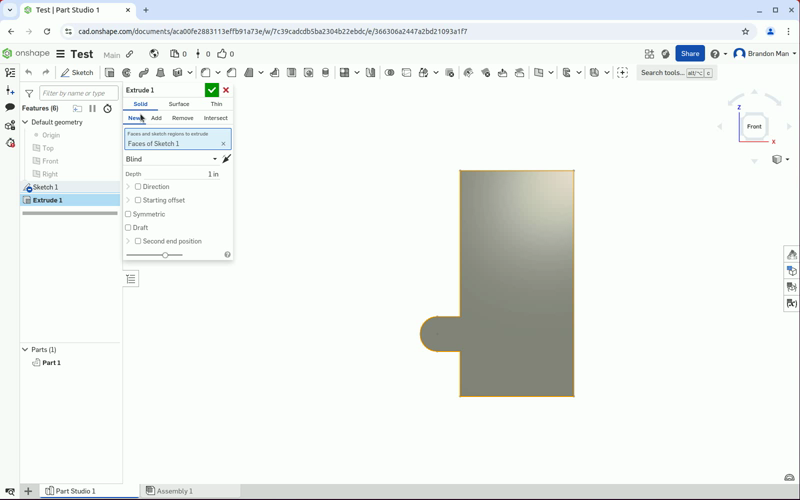
mouse_move(137, 120)
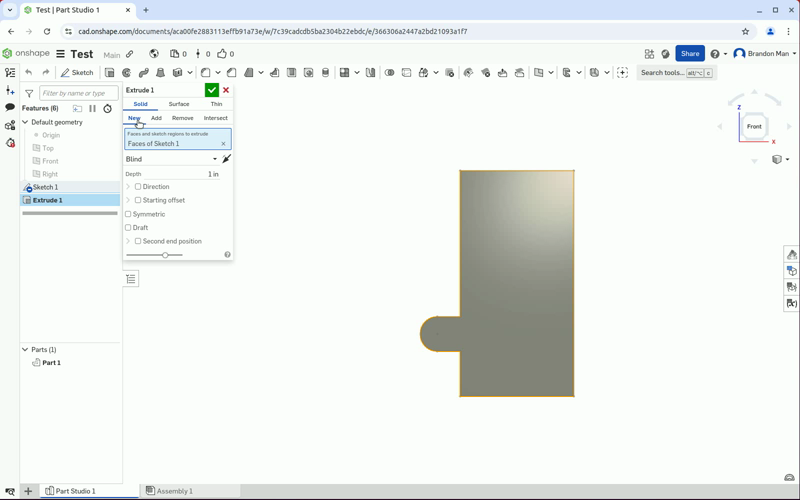
click(137, 120)
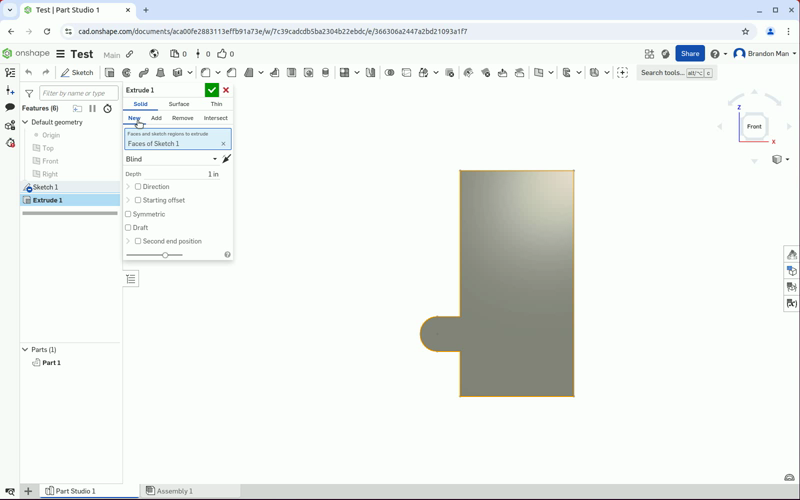
key(tab, 4)
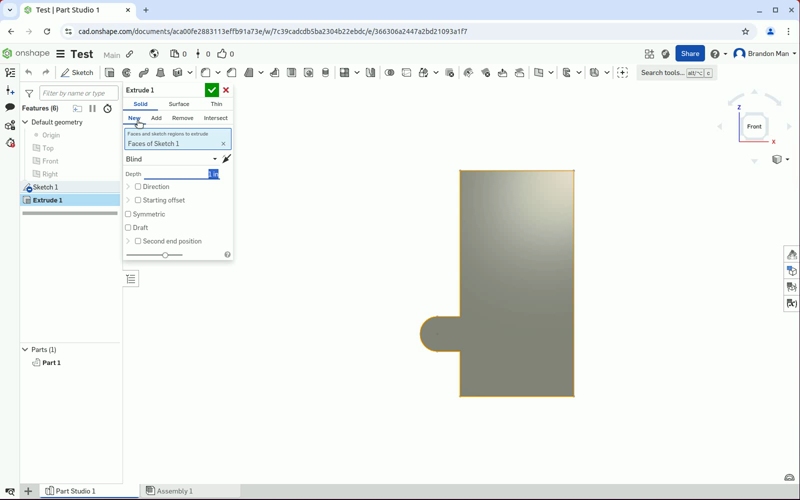
text(13.962)
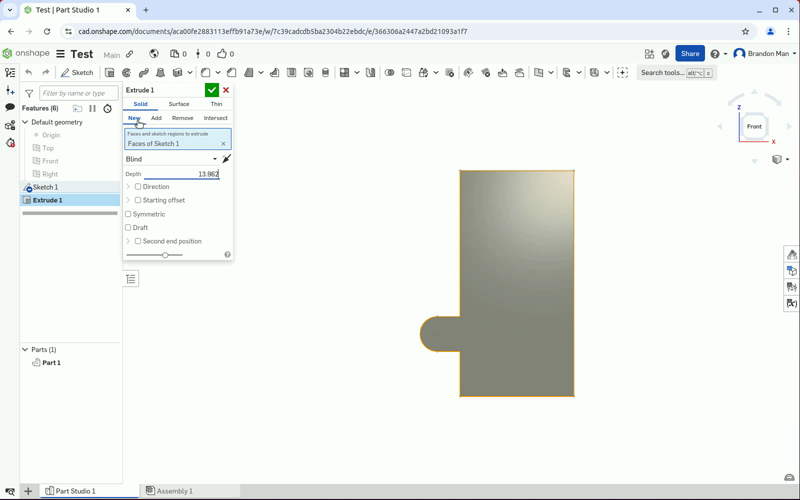
key(tab, 3)
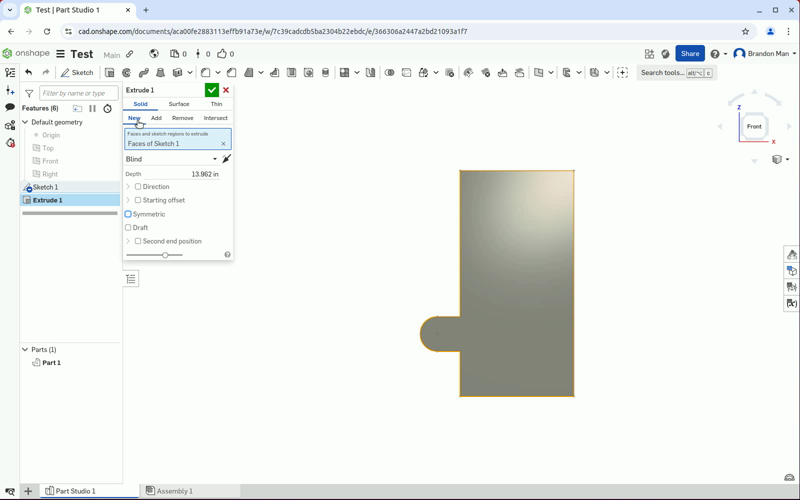
key(space)
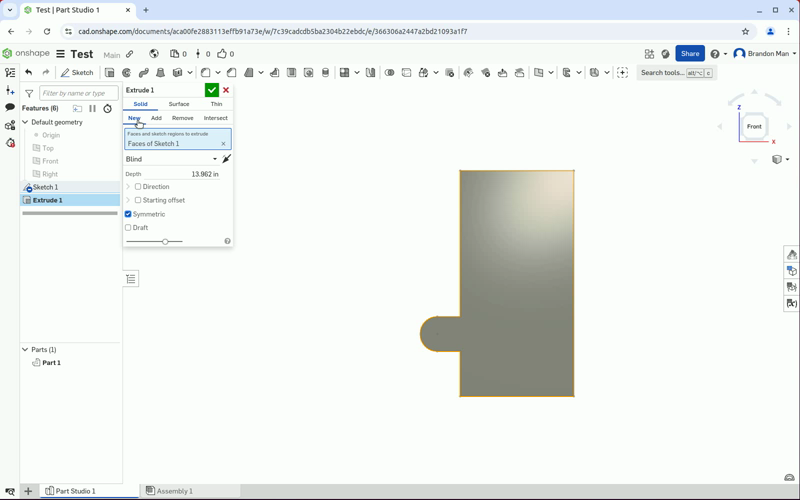
key(enter)
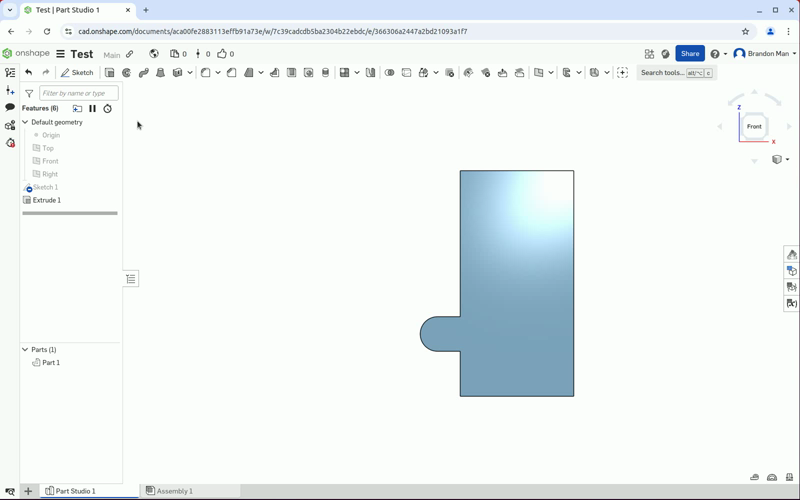
key(shift+h)
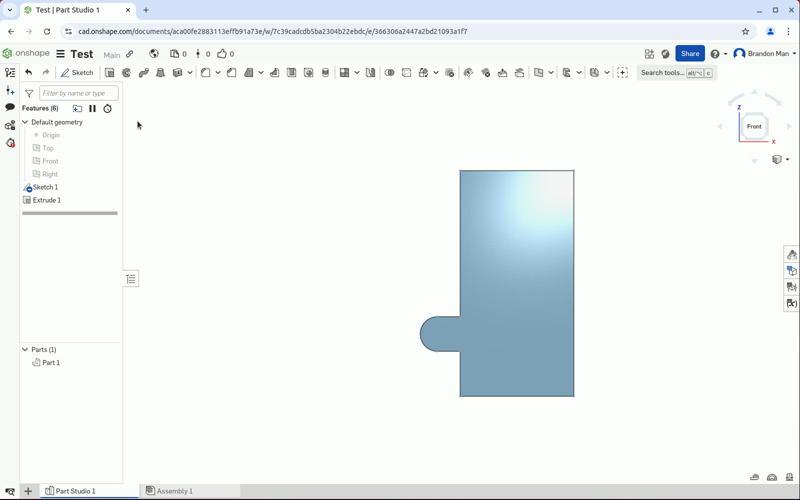
key(shift+h)
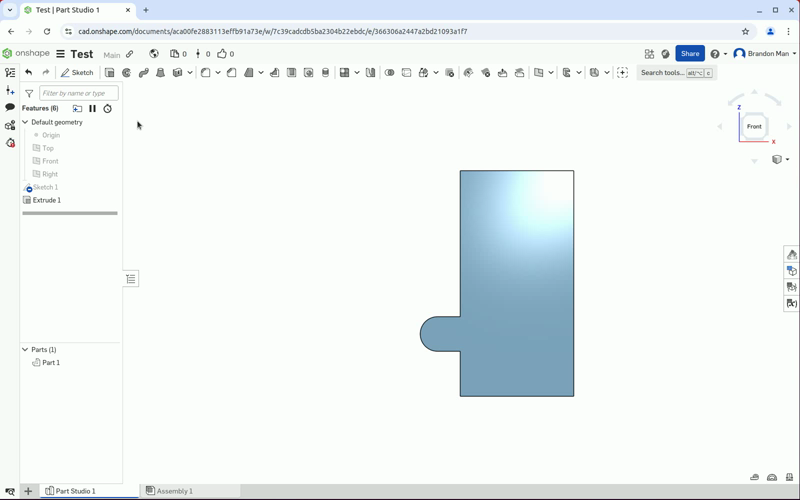
mouse_move(73, 189)
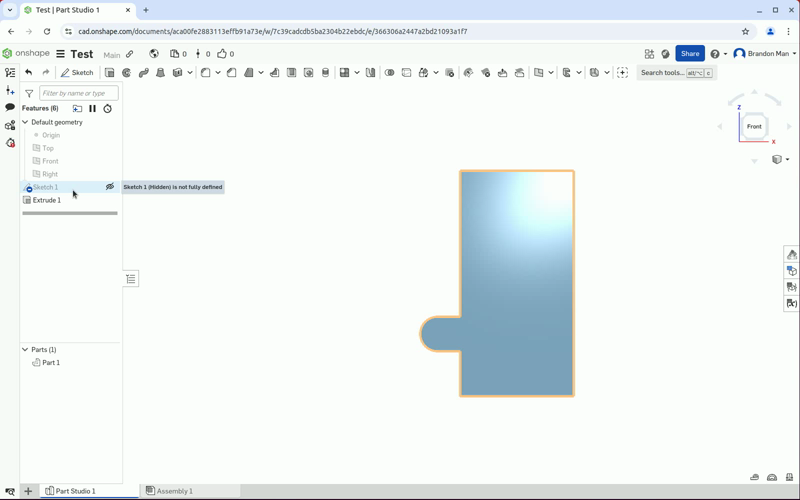
click(73, 189)
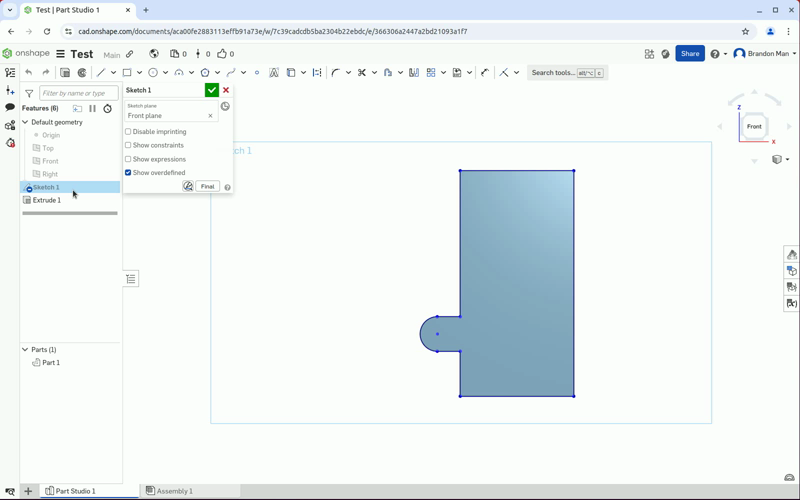
mouse_move(229, 92)
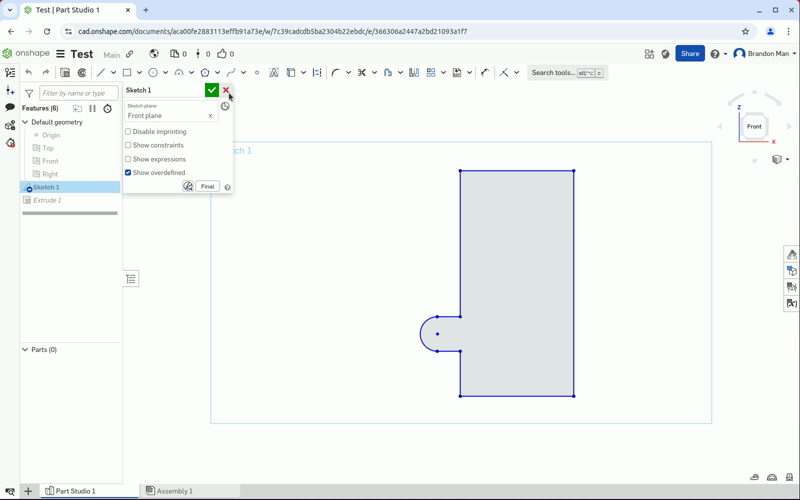
click(229, 92)
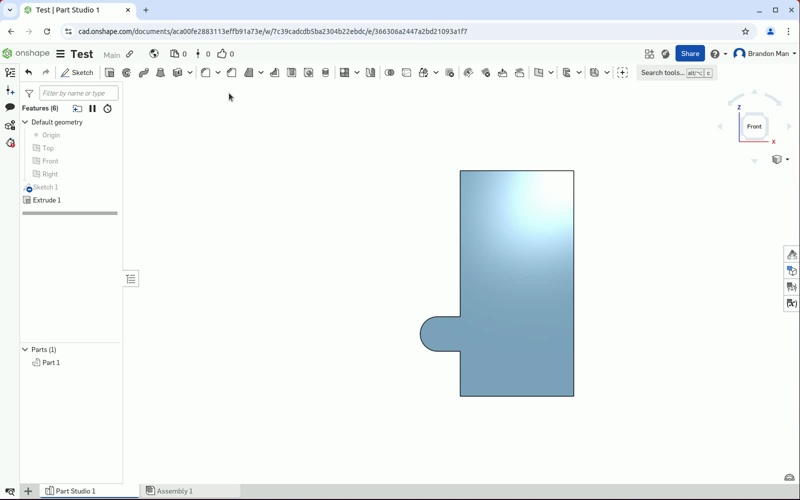
mouse_move(541, 75)
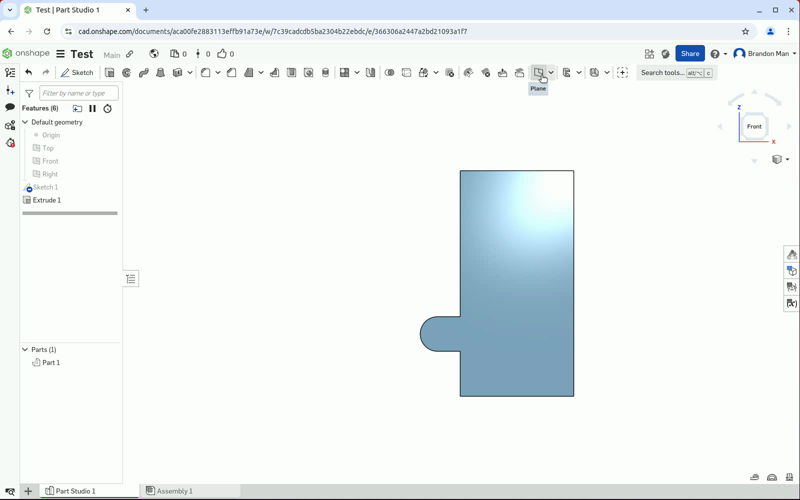
click(541, 75)
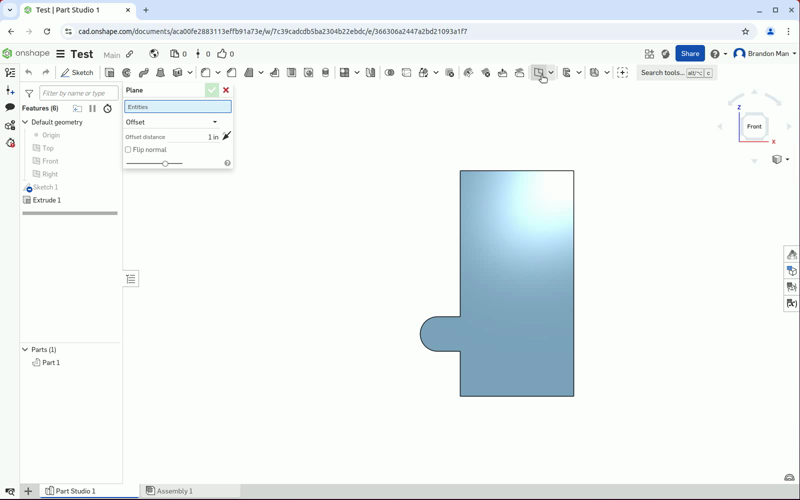
mouse_move(73, 163)
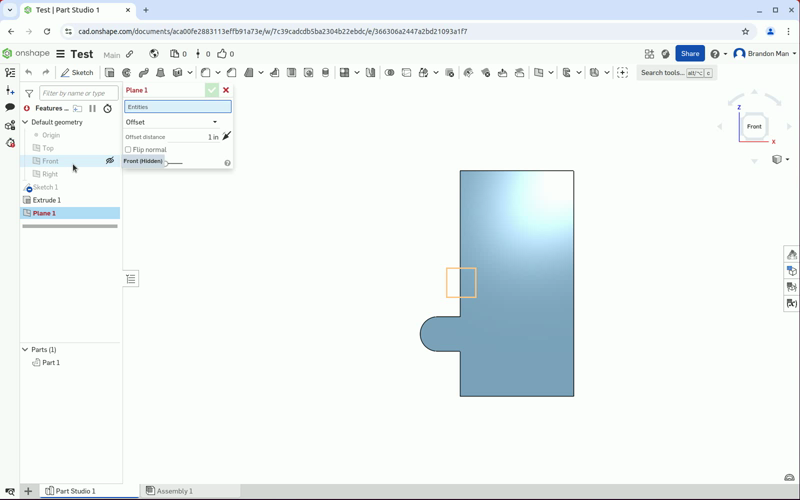
click(73, 163)
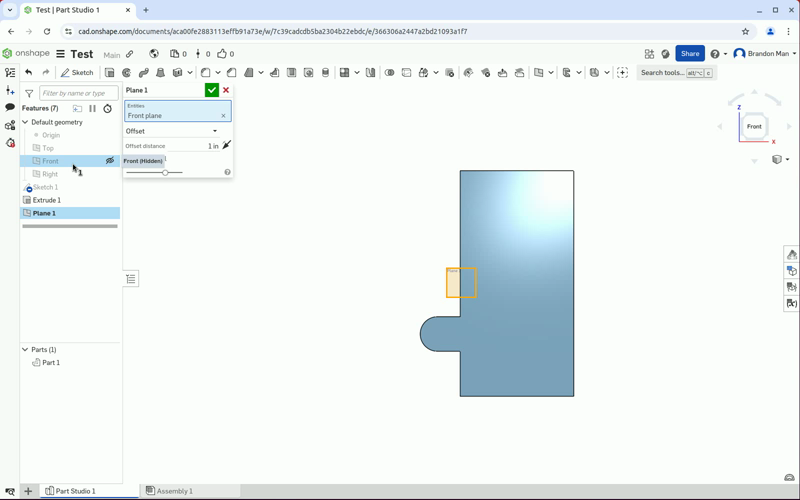
key(tab, 2)
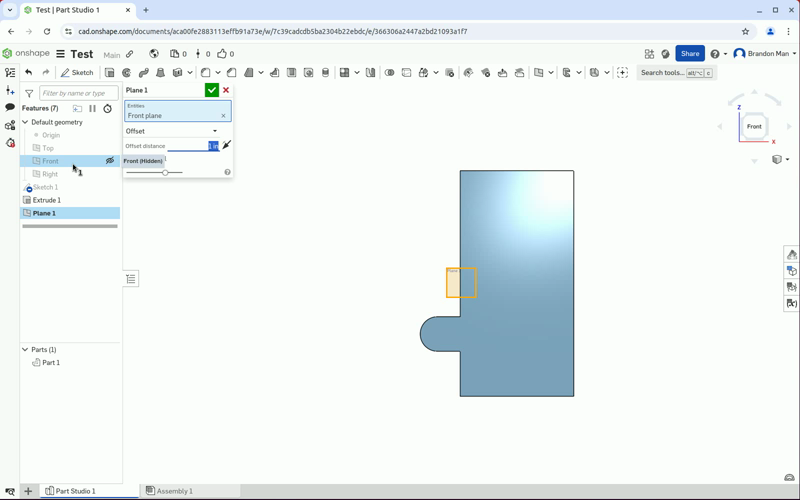
text(6.994)
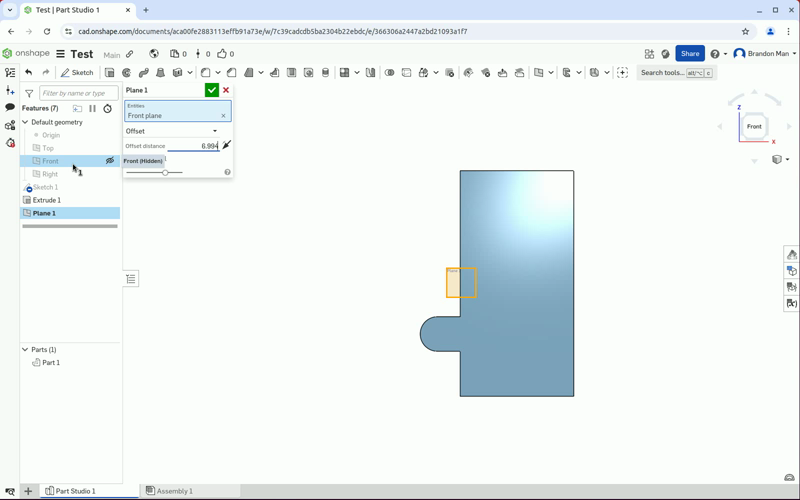
key(enter, 2)
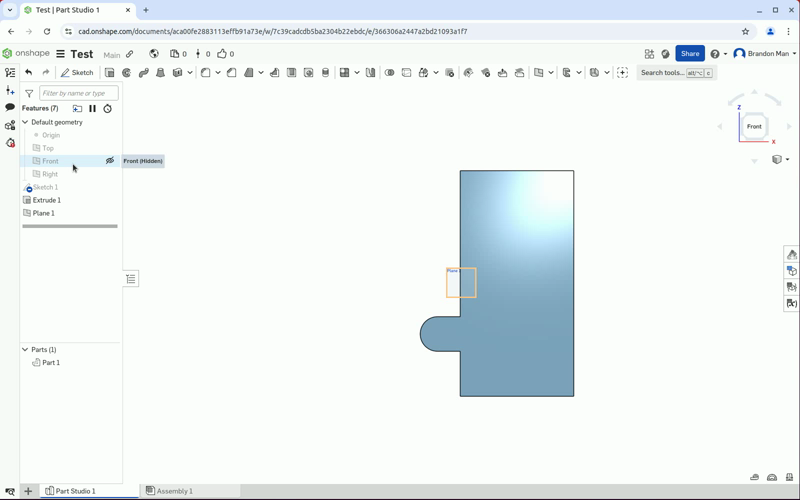
key(shift+s)
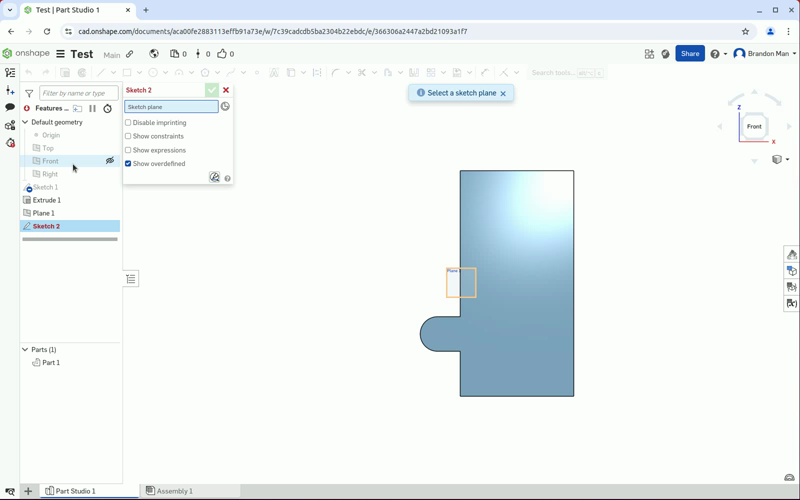
mouse_move(73, 215)
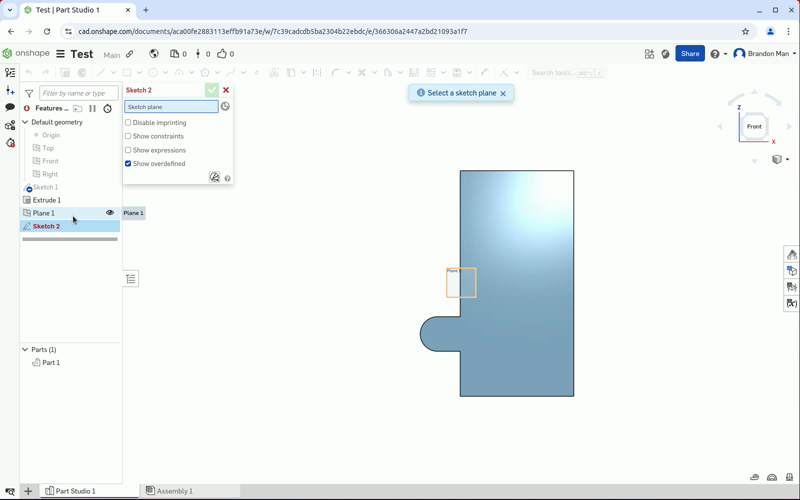
click(73, 215)
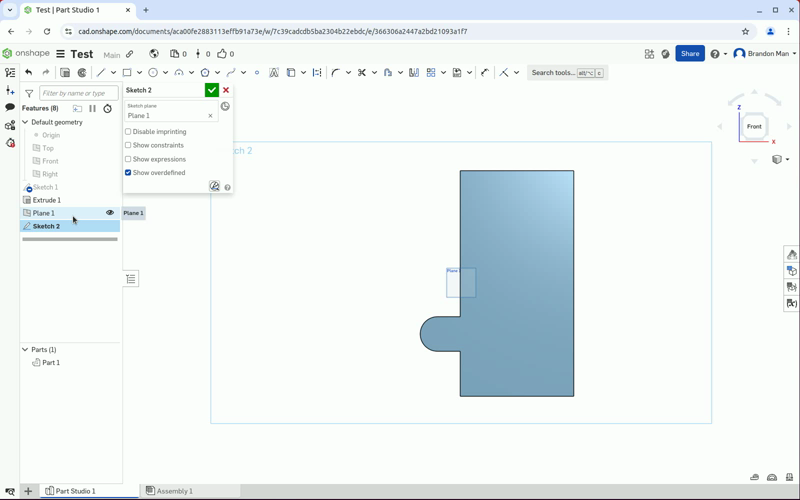
mouse_move(73, 352)
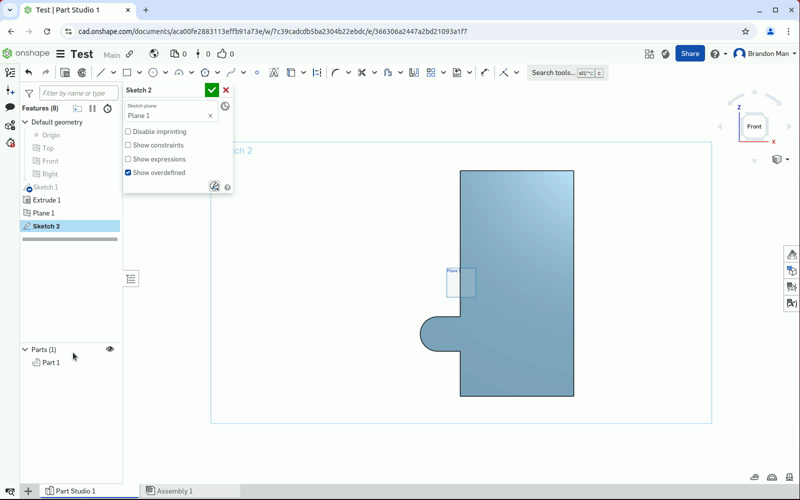
key(y)
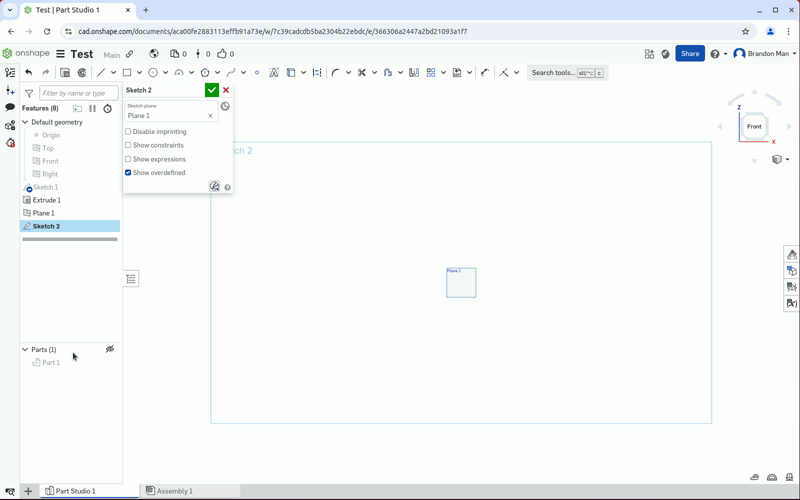
key(c)
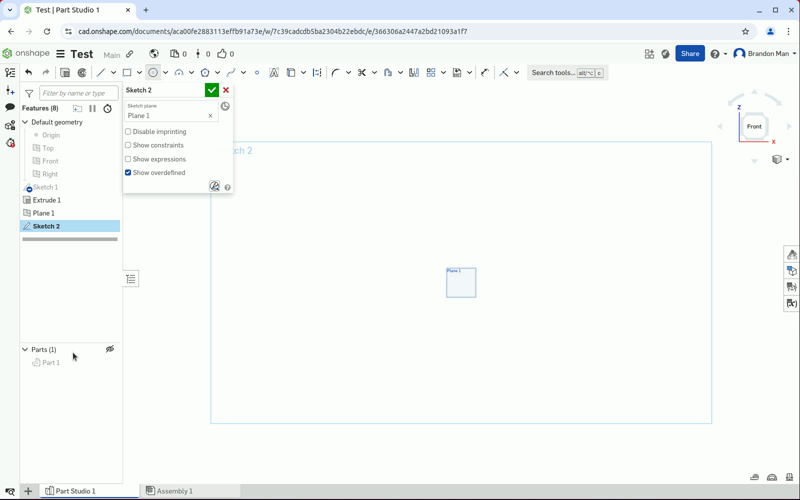
key_down(shift)
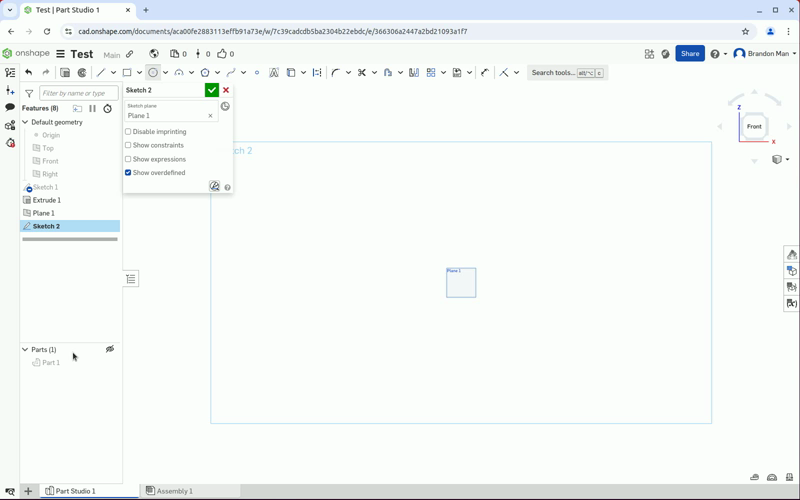
mouse_move(516, 226)
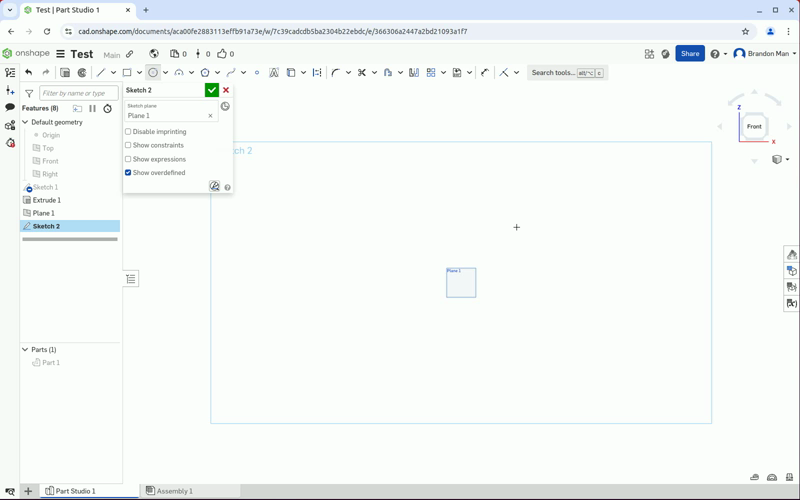
click(516, 226)
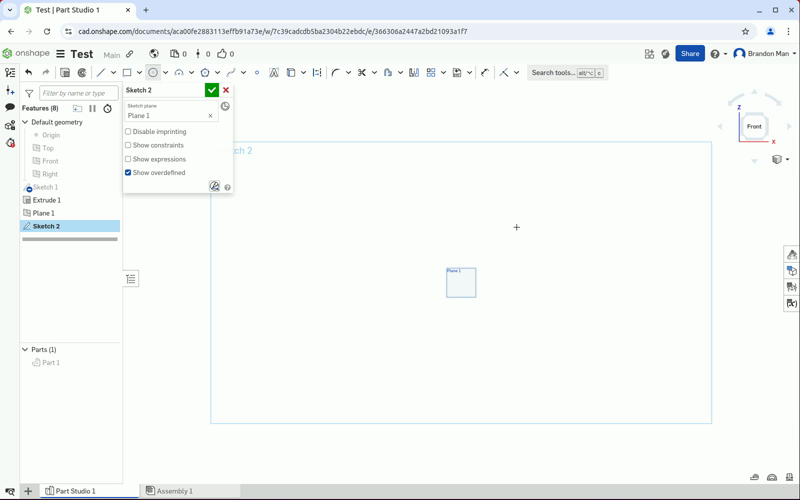
key_up(shift)
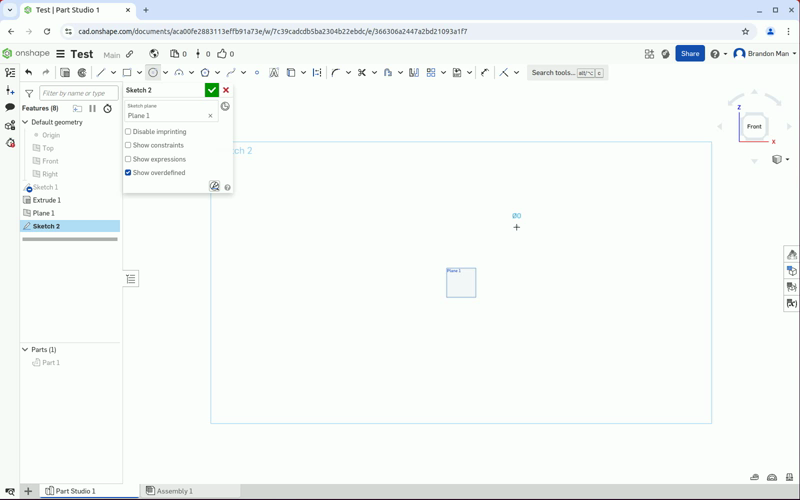
mouse_move(526, 226)
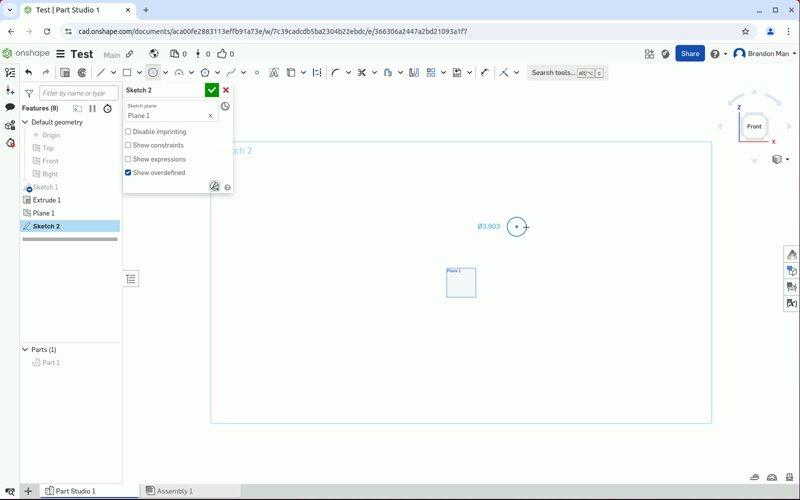
click(526, 226)
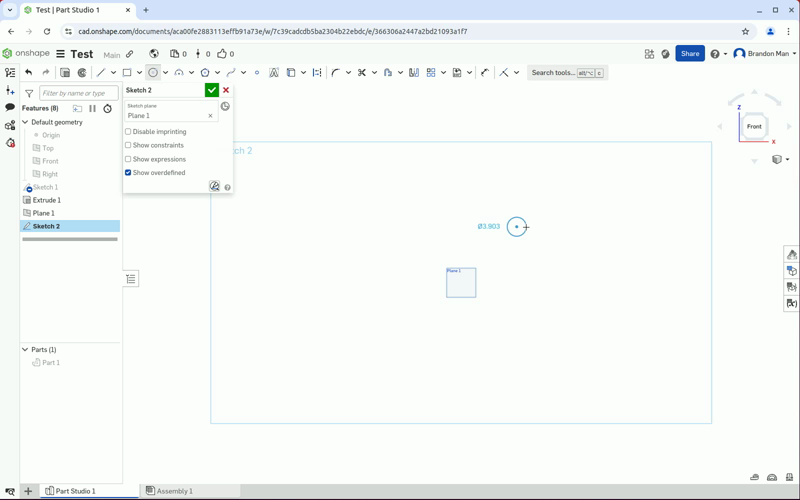
key(esc)
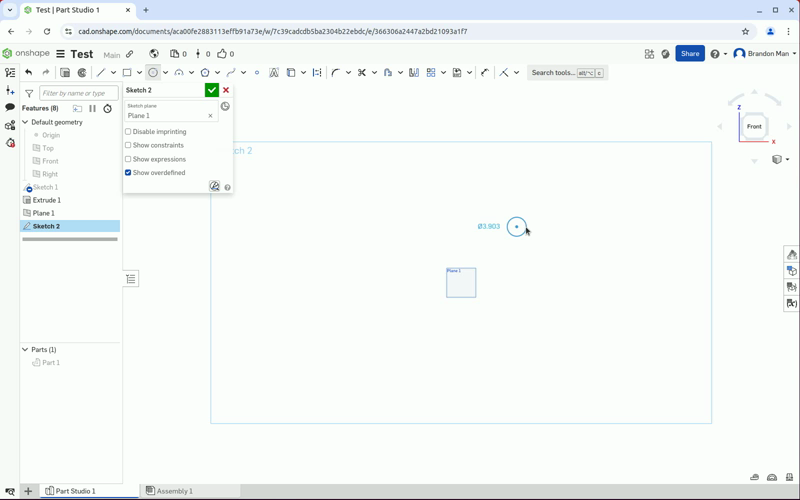
mouse_move(515, 227)
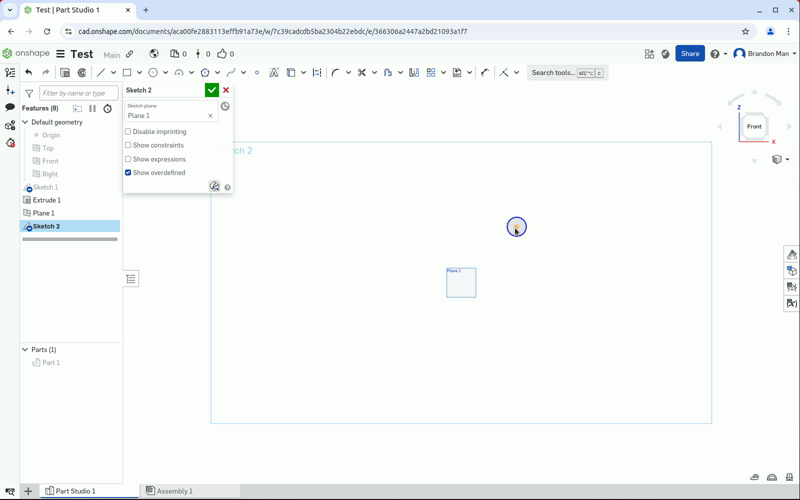
scroll(6)
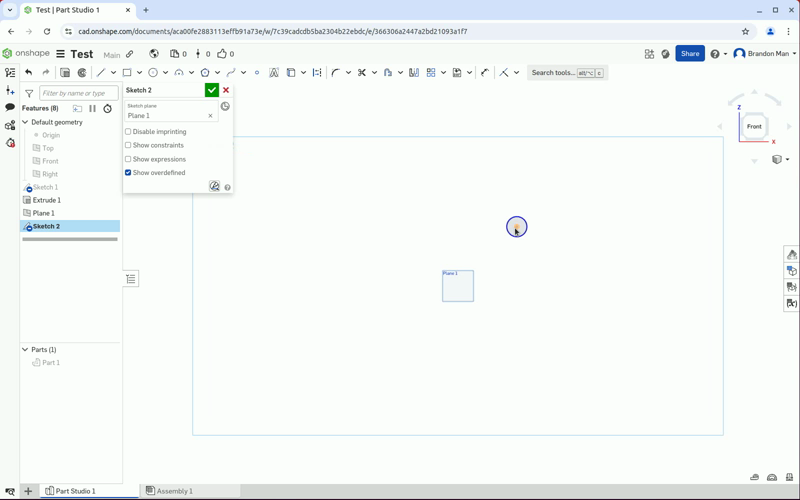
scroll(6)
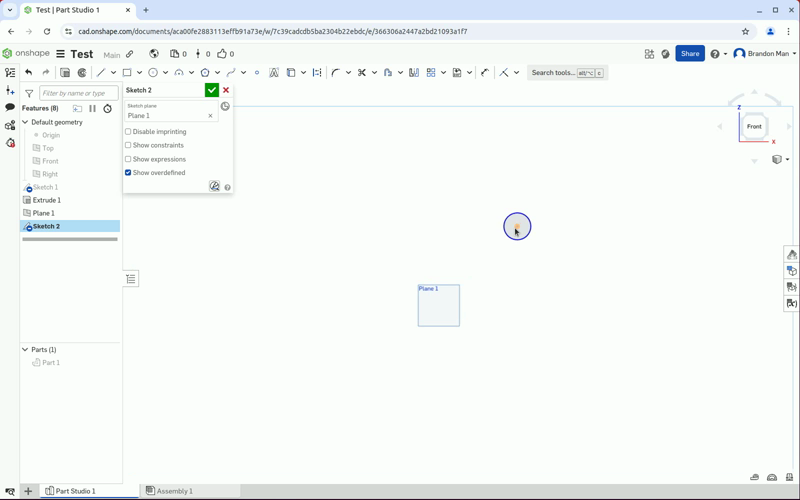
scroll(6)
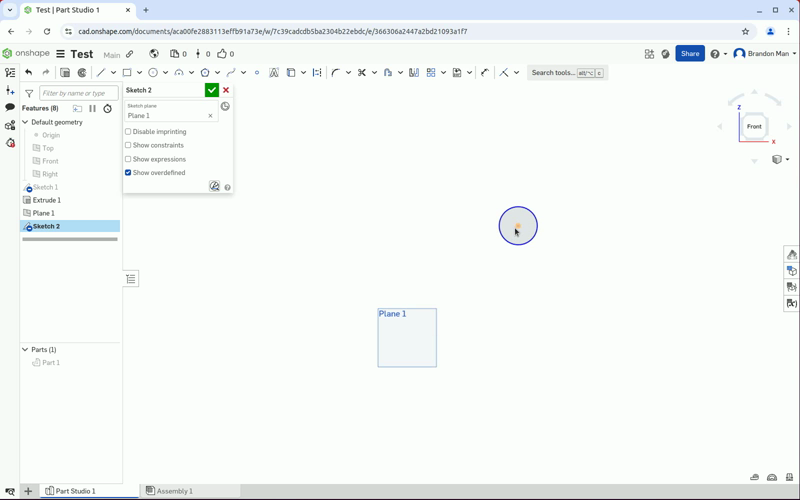
scroll(6)
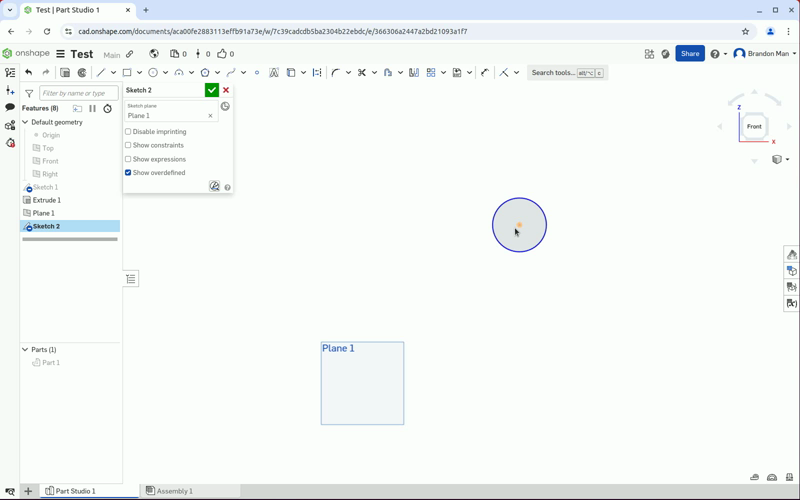
scroll(6)
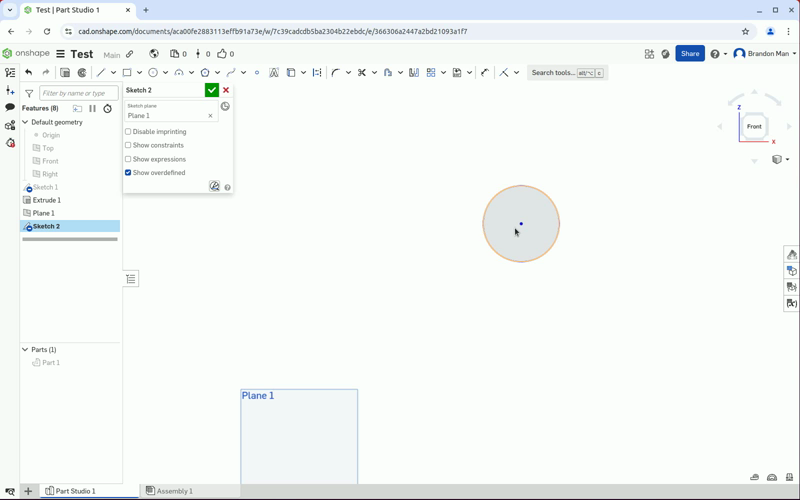
scroll(6)
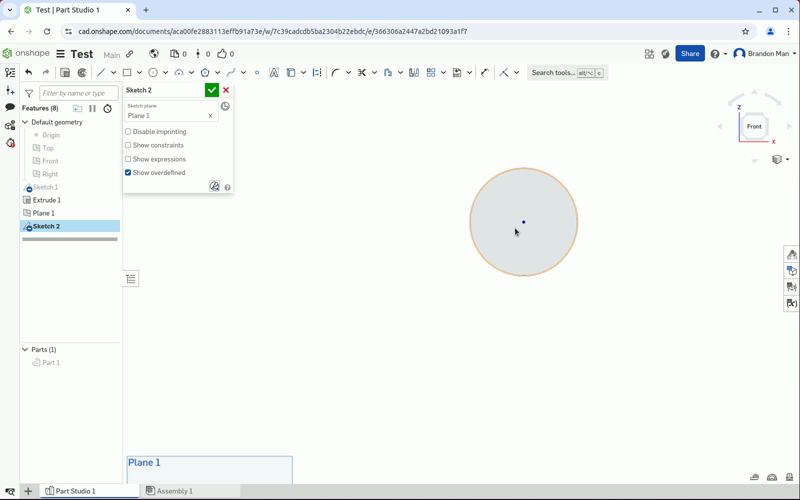
scroll(6)
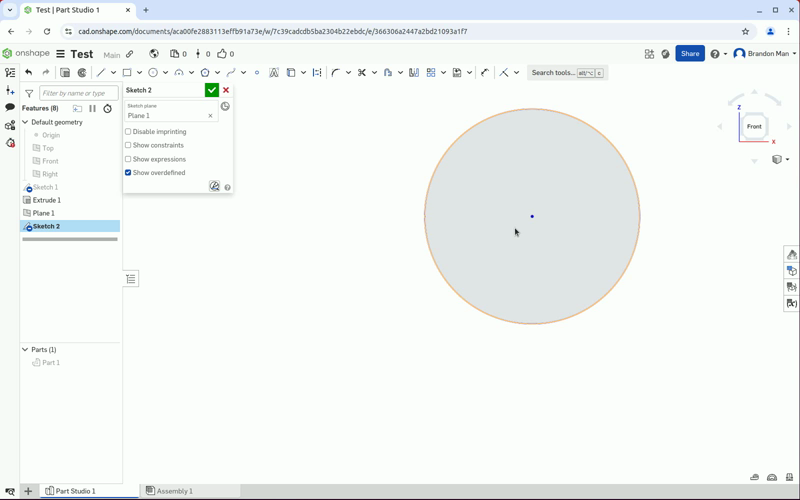
click(515, 227)
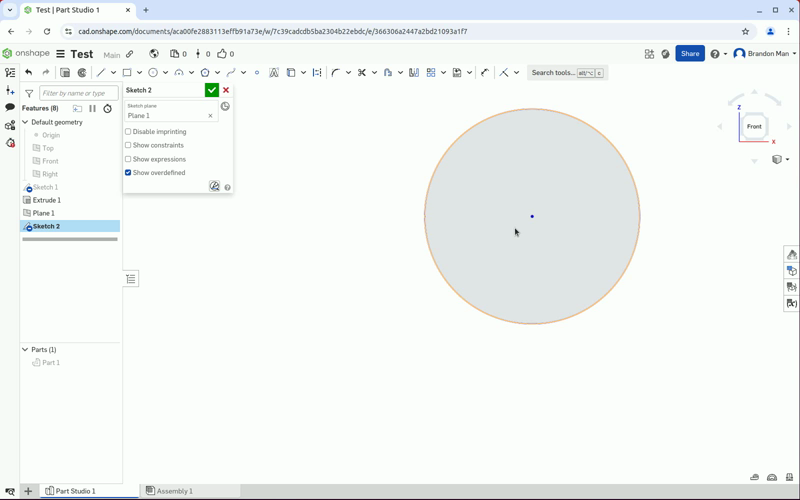
scroll(-6)
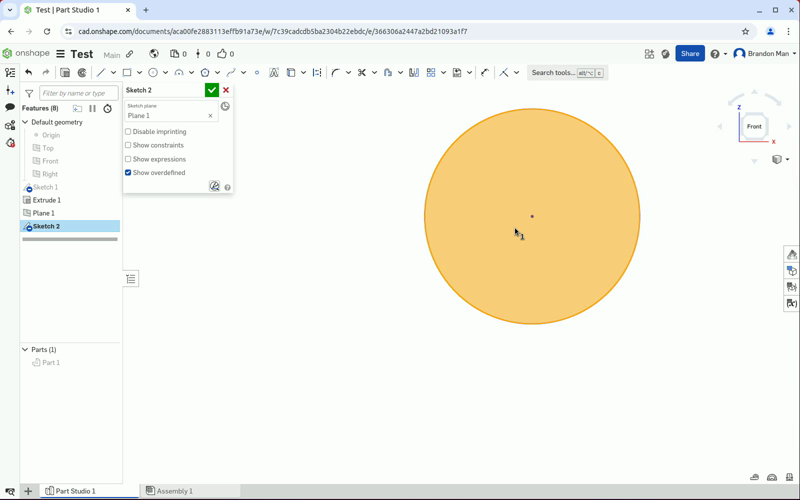
scroll(-6)
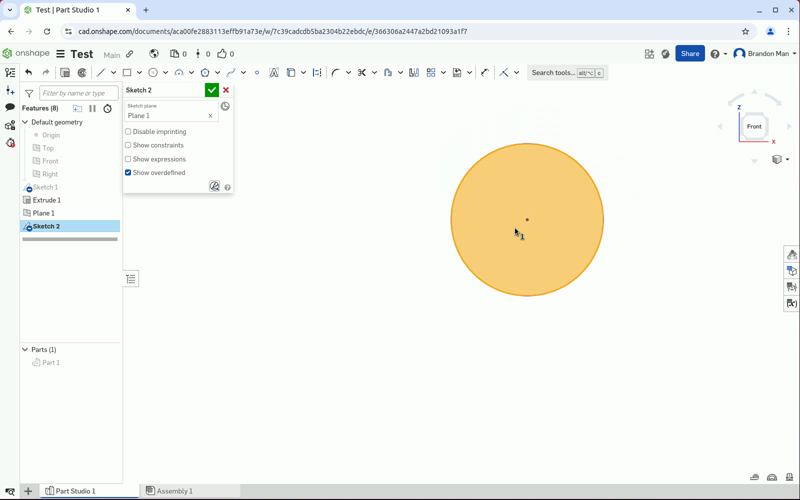
scroll(-6)
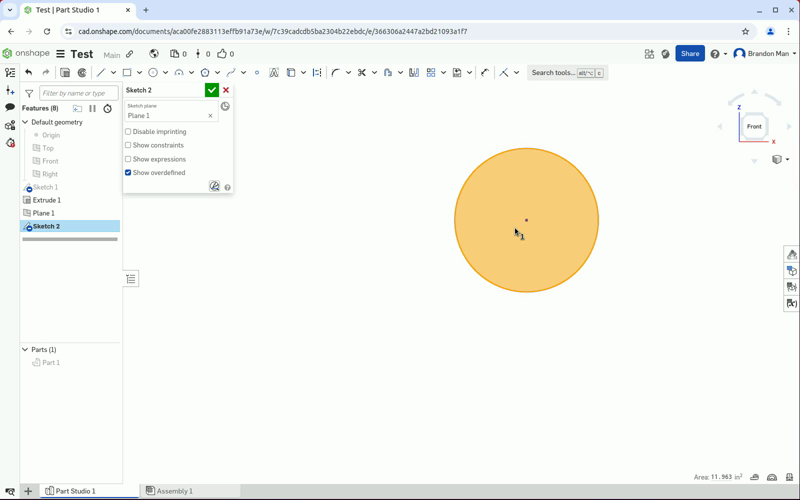
scroll(-6)
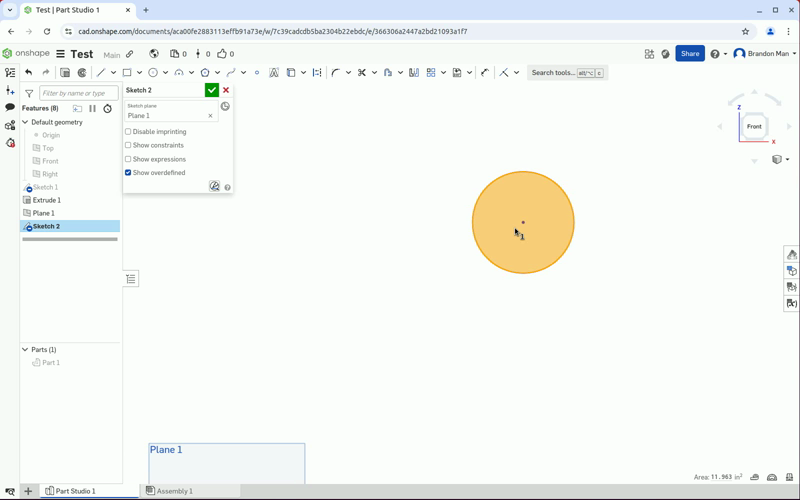
scroll(-6)
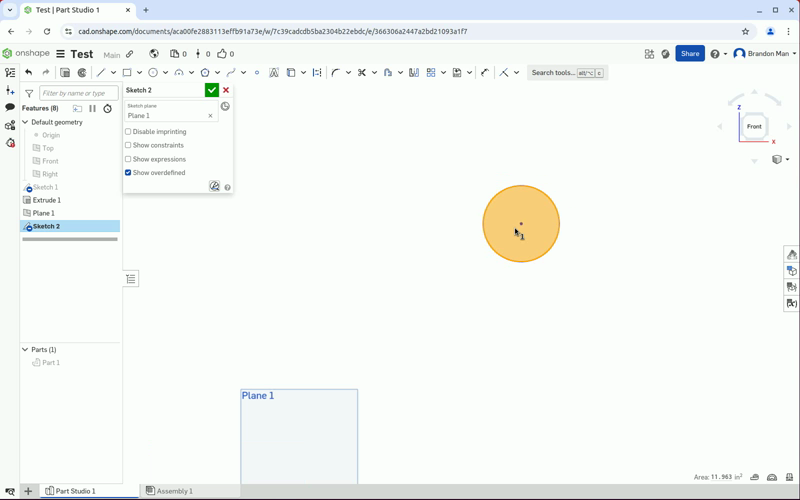
scroll(-6)
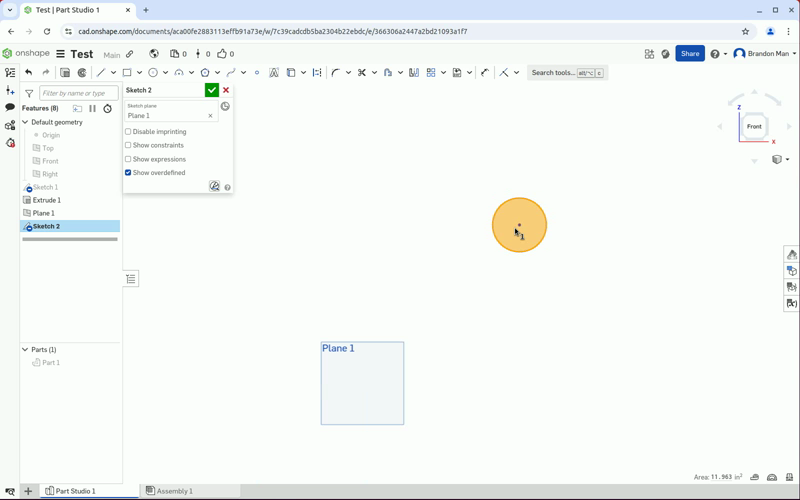
scroll(-6)
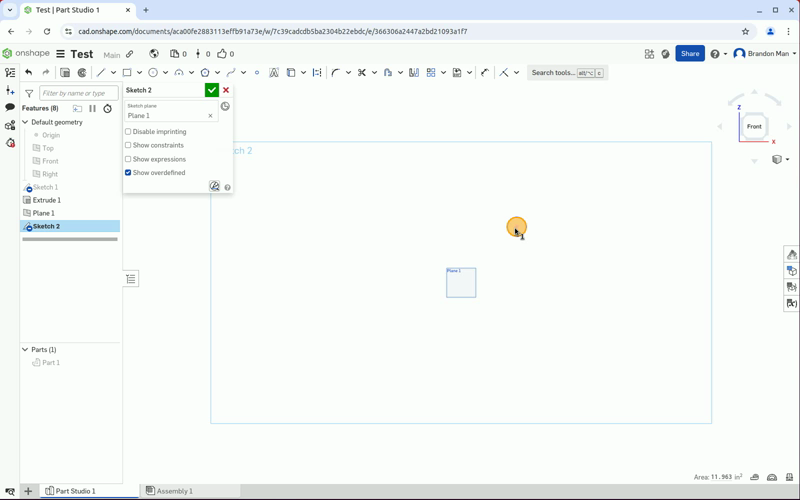
mouse_move(73, 352)
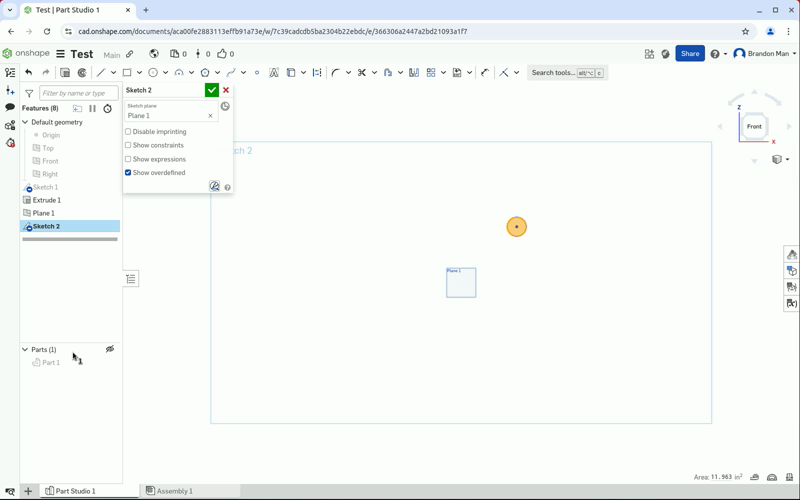
key(shift+y)
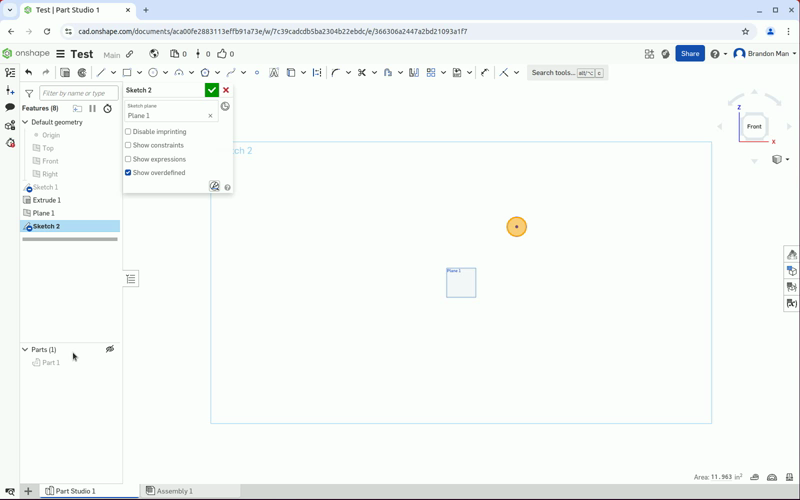
key(shift+e)
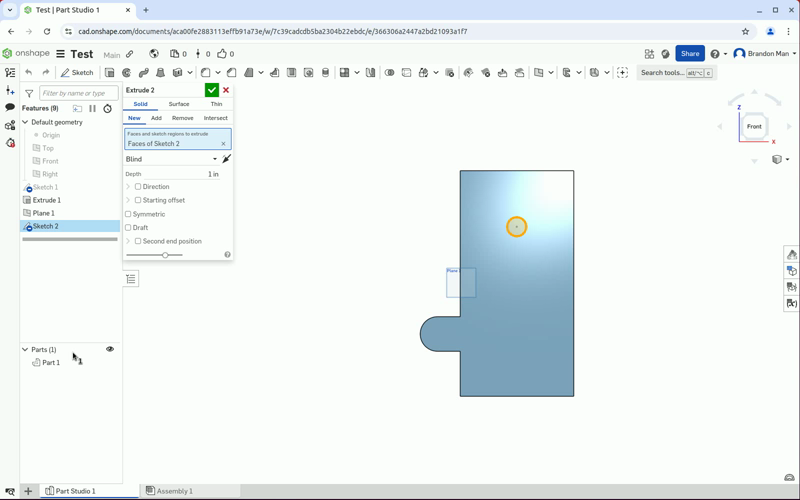
mouse_move(143, 106)
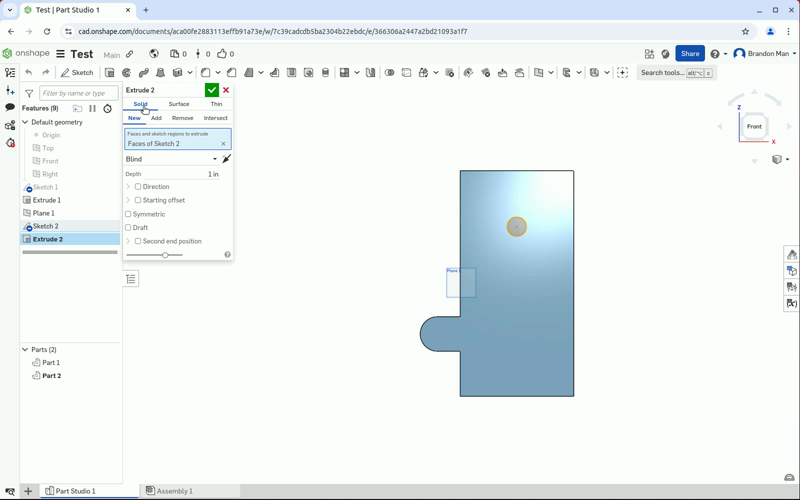
click(143, 106)
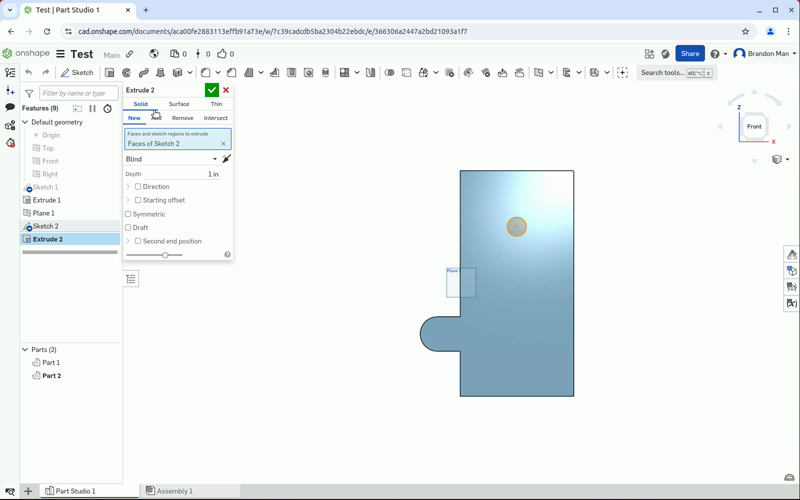
mouse_move(186, 120)
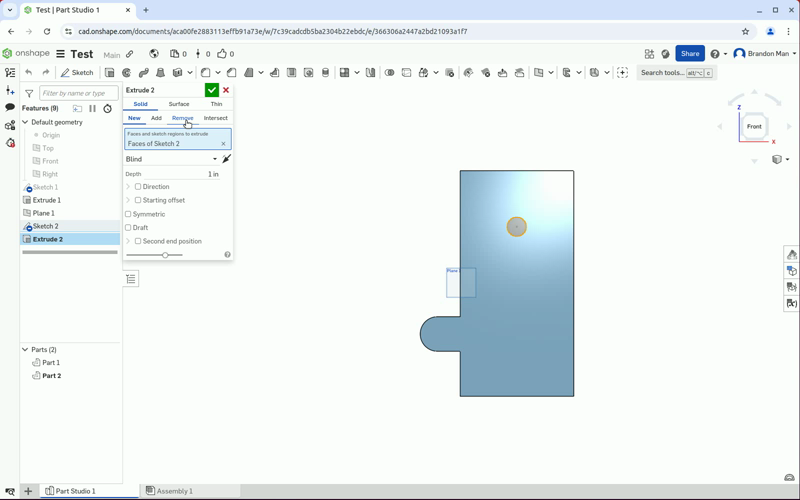
click(186, 120)
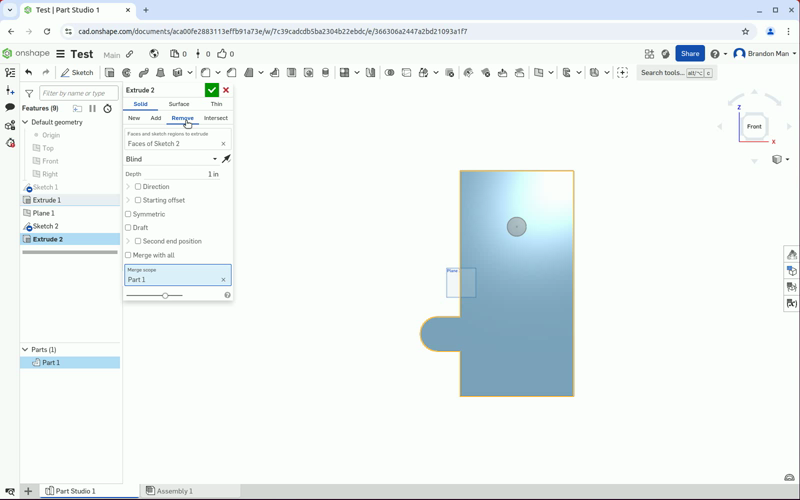
key(tab, 4)
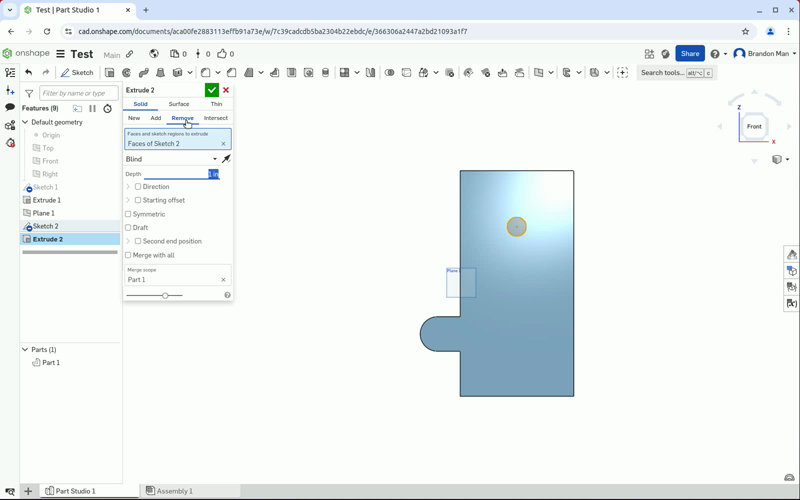
text(2.407)
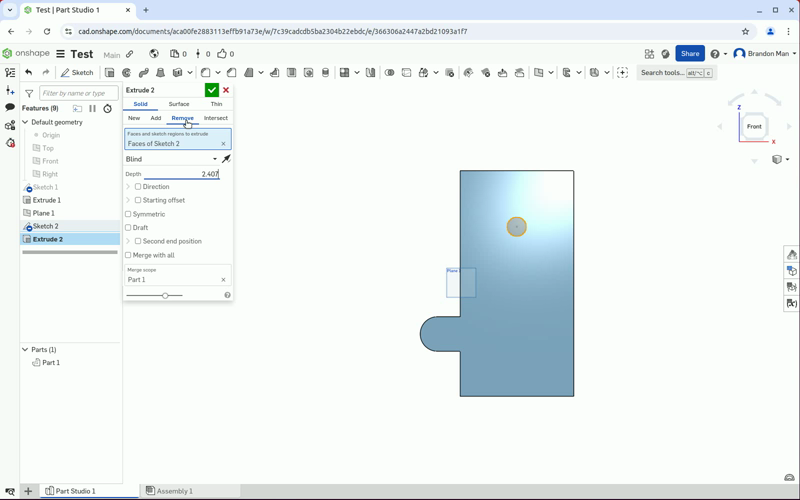
key(tab, 6)
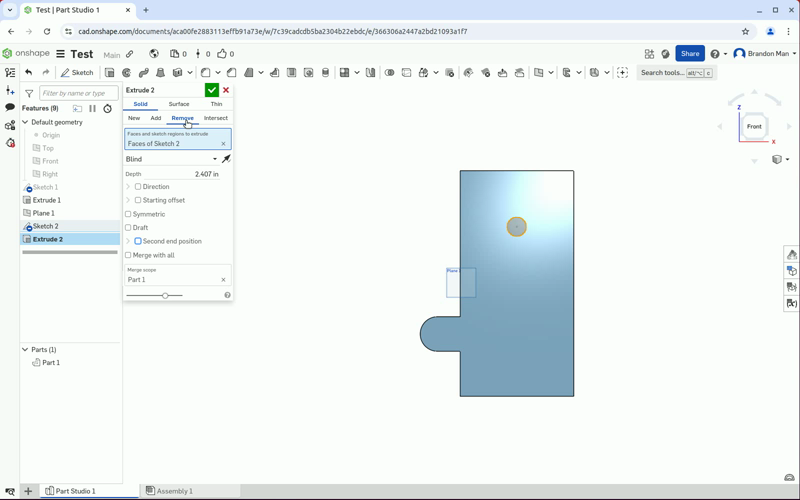
key(space)
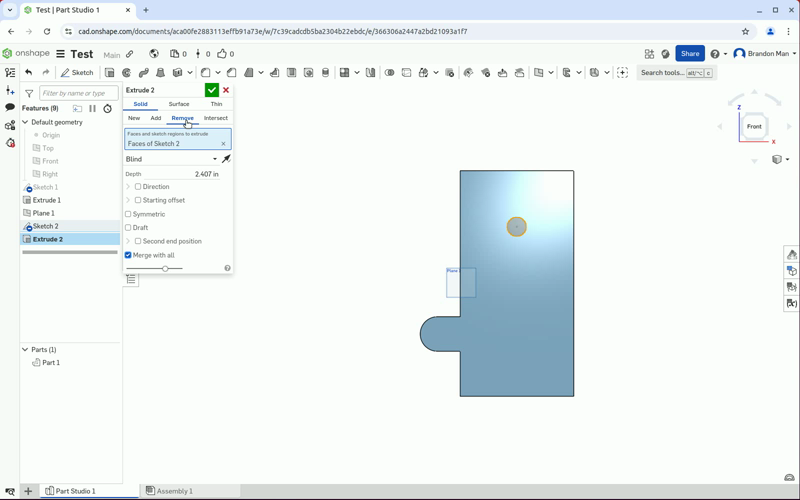
key(enter)
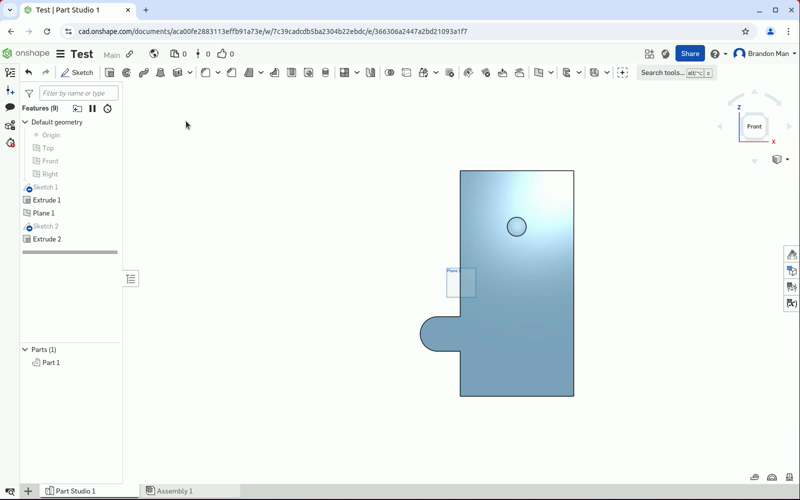
key(shift+h)
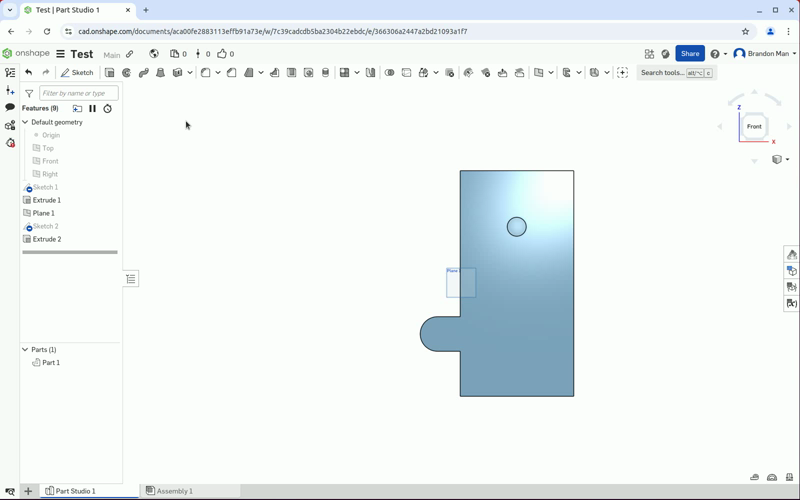
key(shift+h)
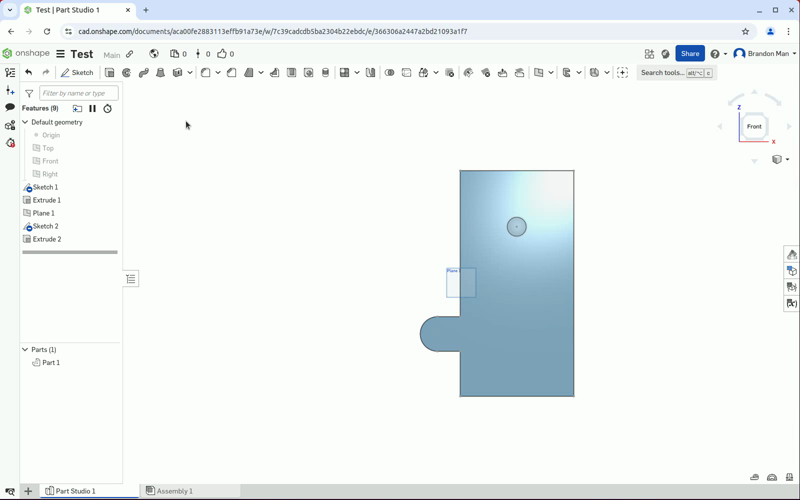
key(shift+7)
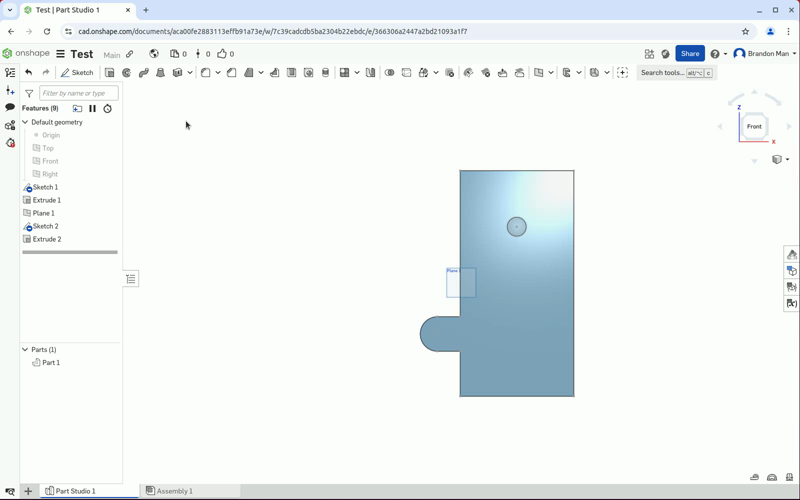
key(left, 2)
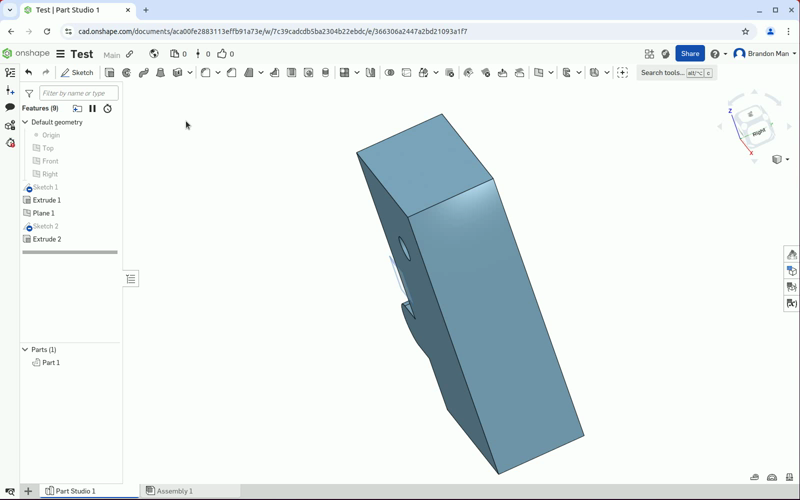
key(down, 2)
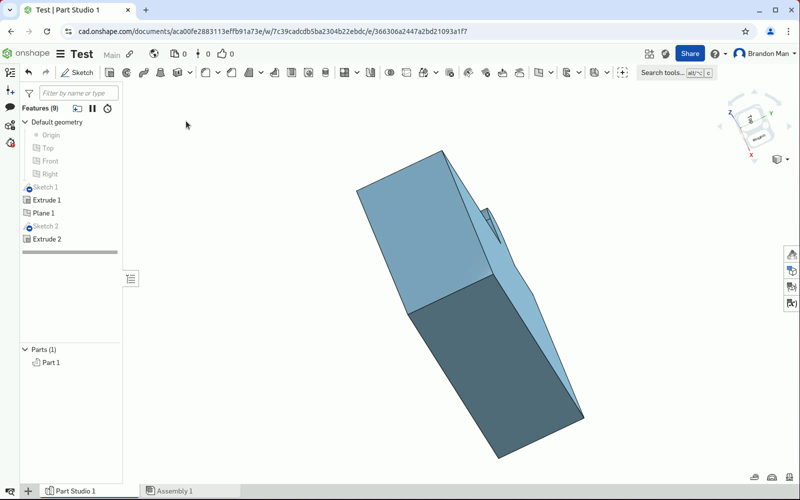
key(up, 2)
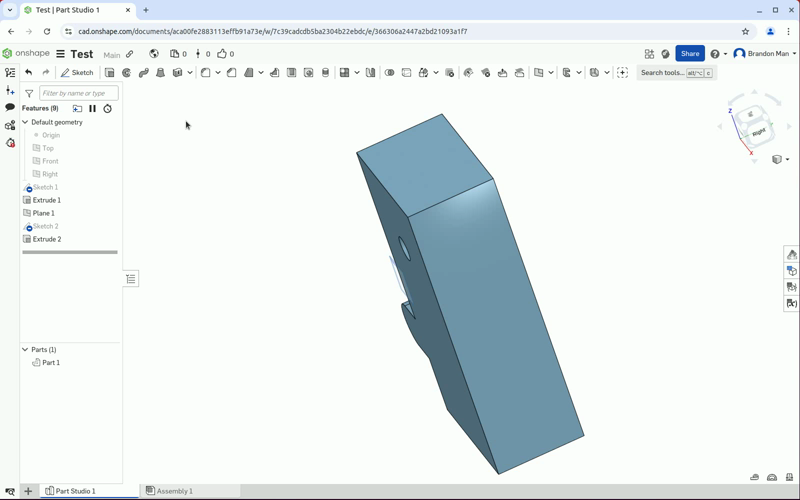
key(right, 2)
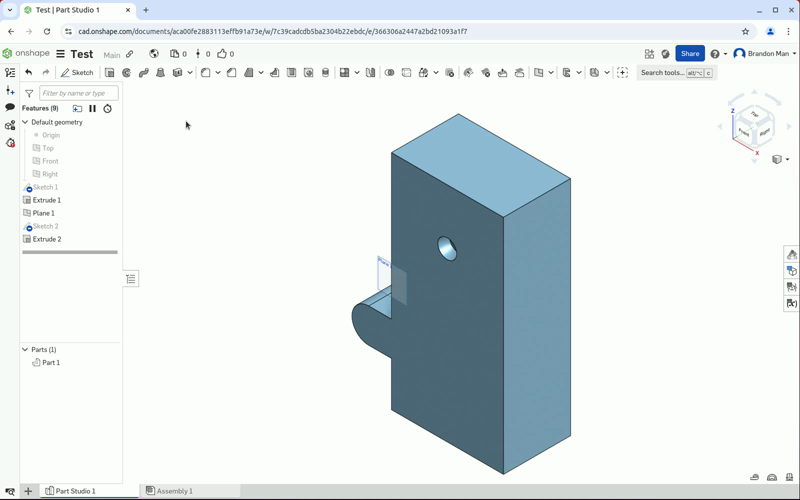
mouse_move(73, 189)
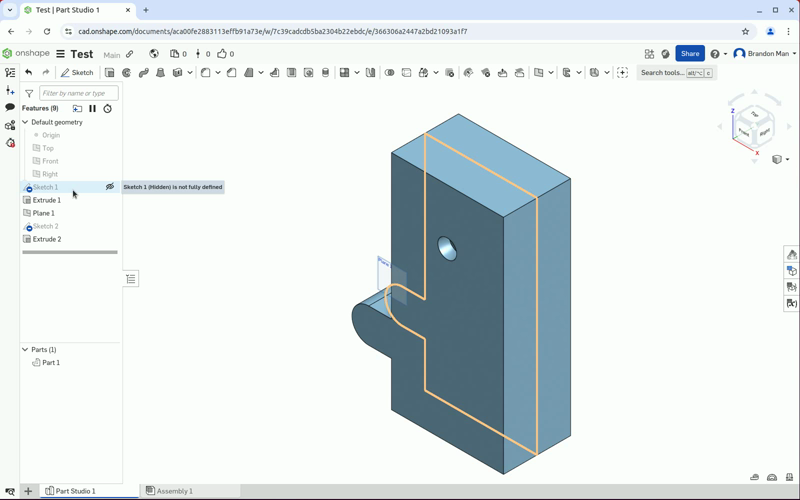
click(73, 189)